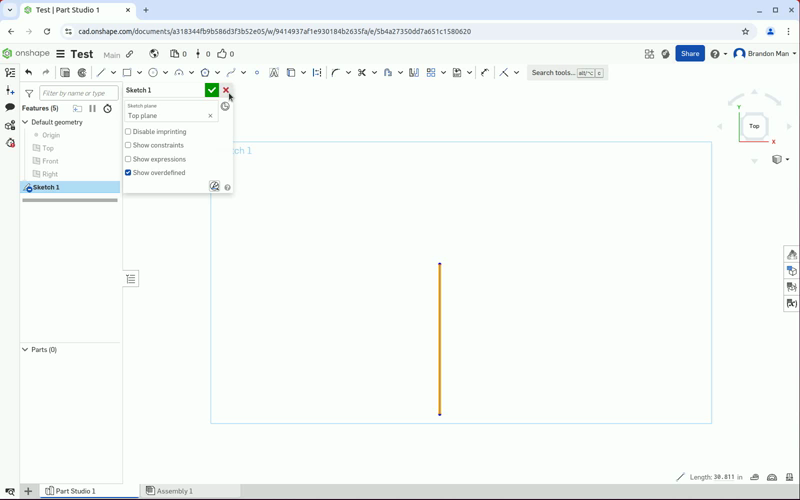
key(shift+h)
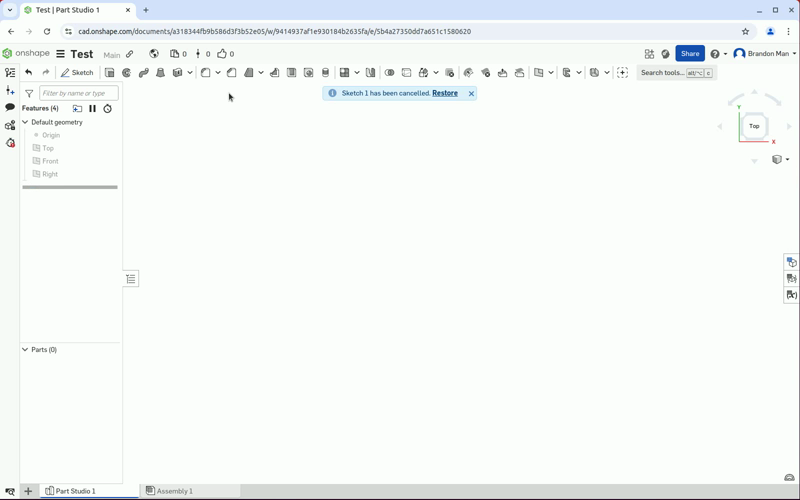
mouse_move(73, 352)
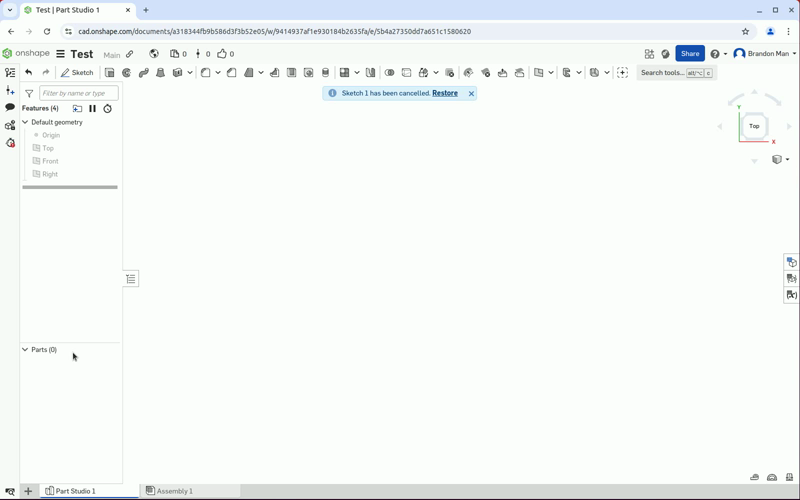
key(y)
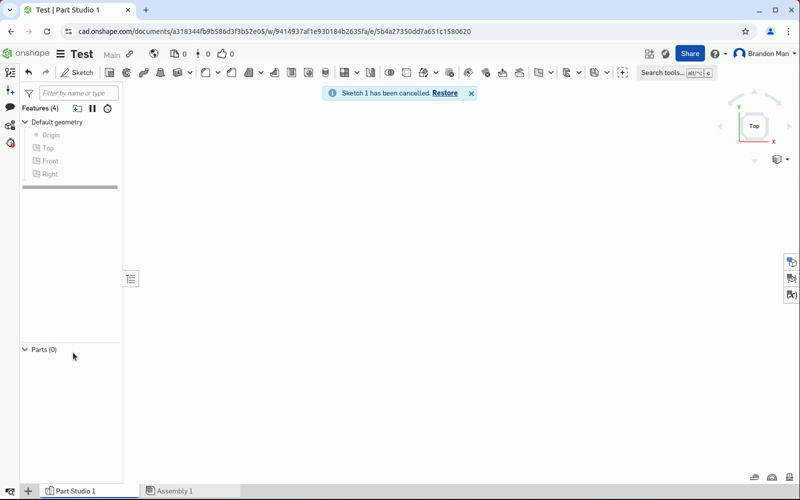
key(shift+p)
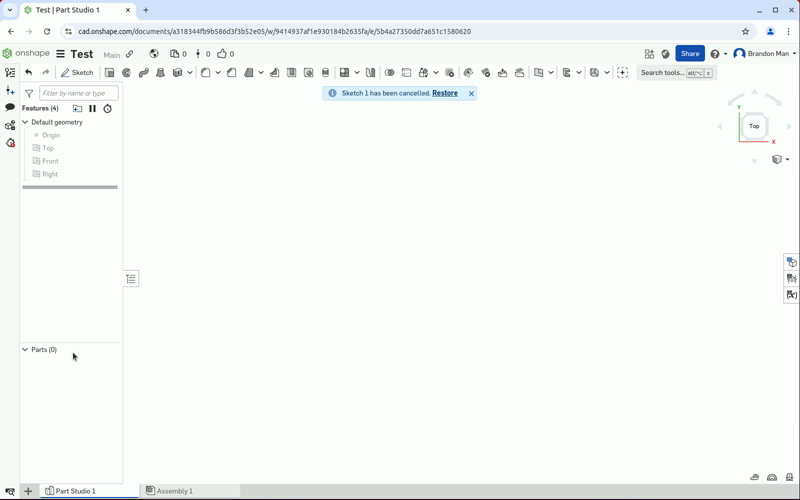
key(space)
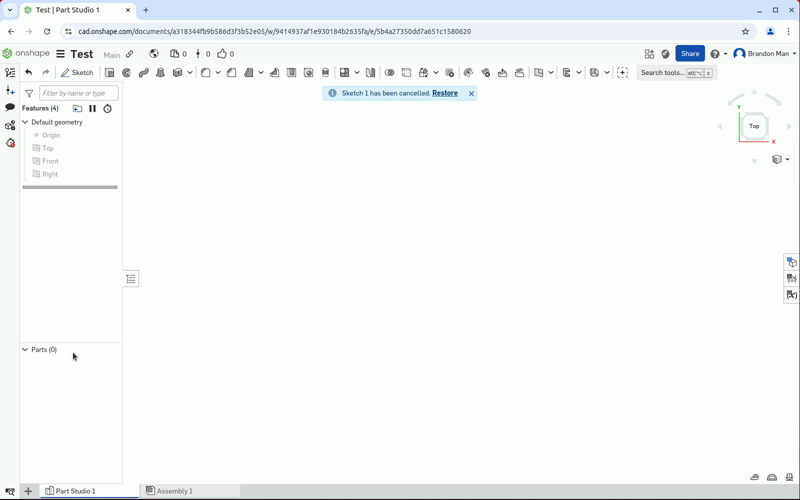
key_down(shift)
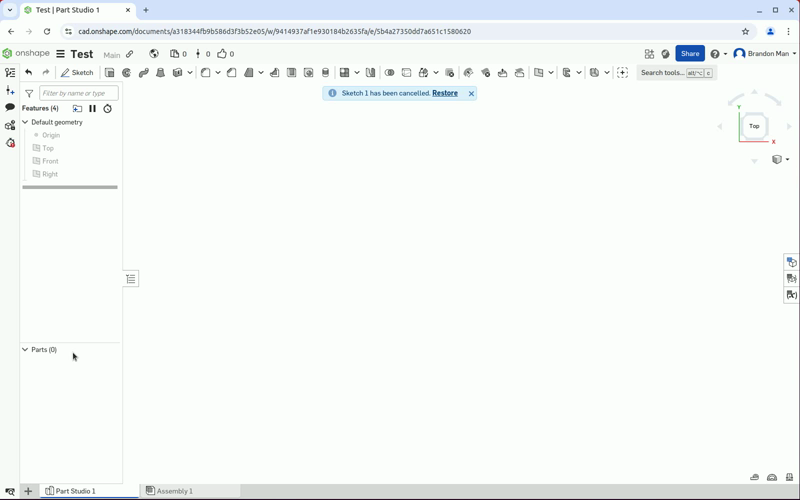
key(up)
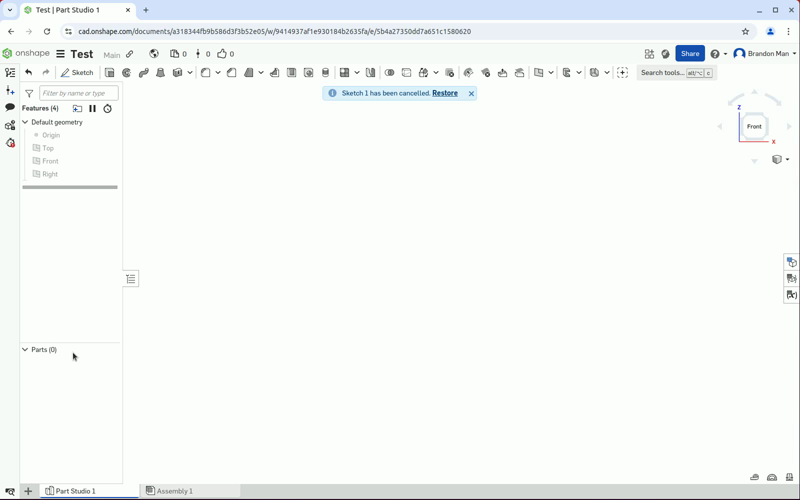
key_up(shift)
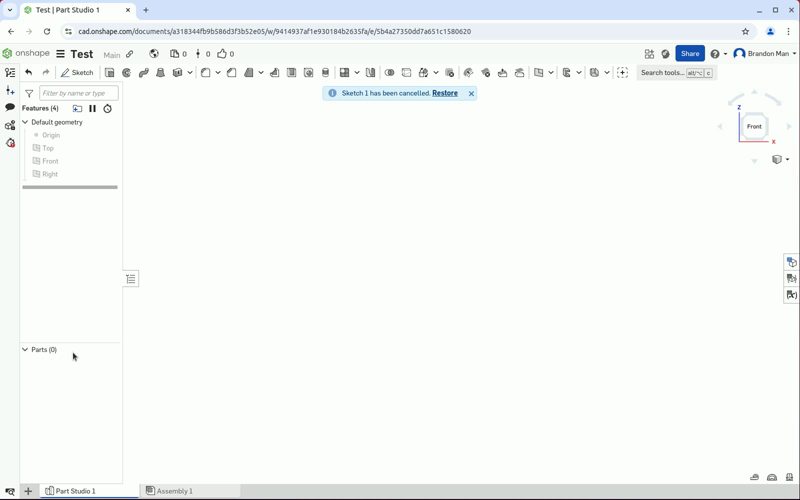
mouse_move(73, 352)
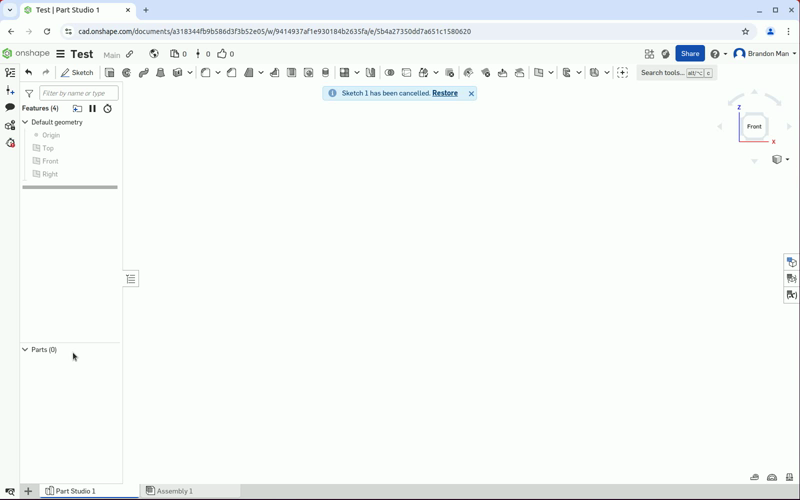
key(shift+y)
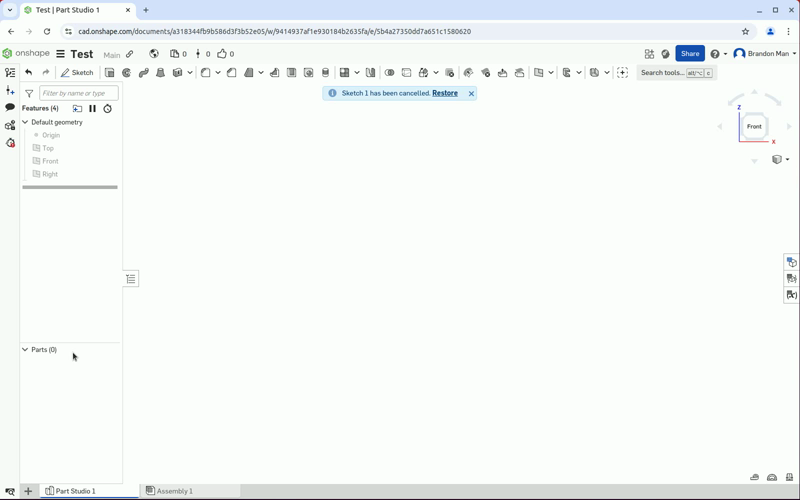
key(shift+s)
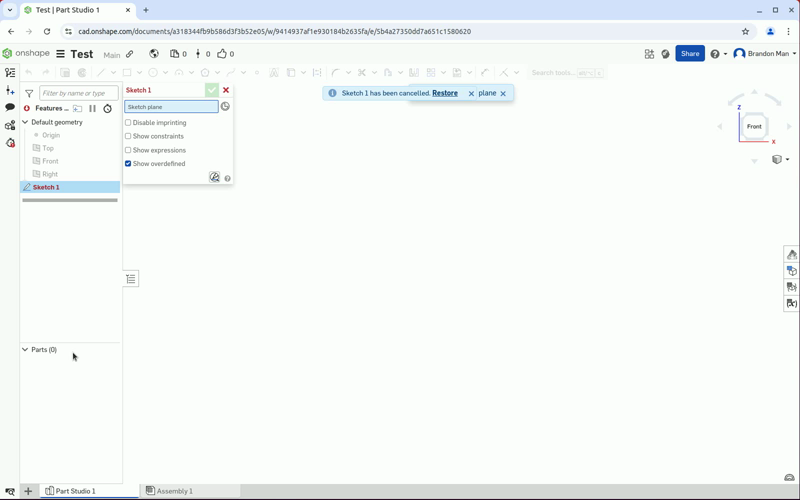
mouse_move(73, 163)
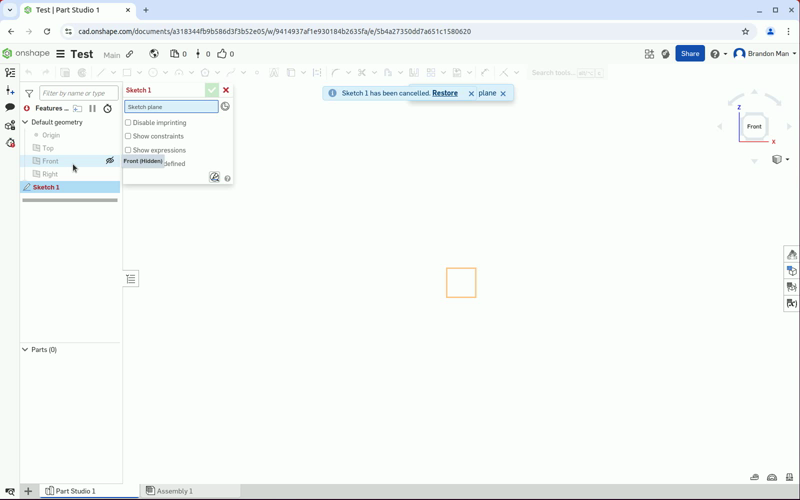
click(73, 163)
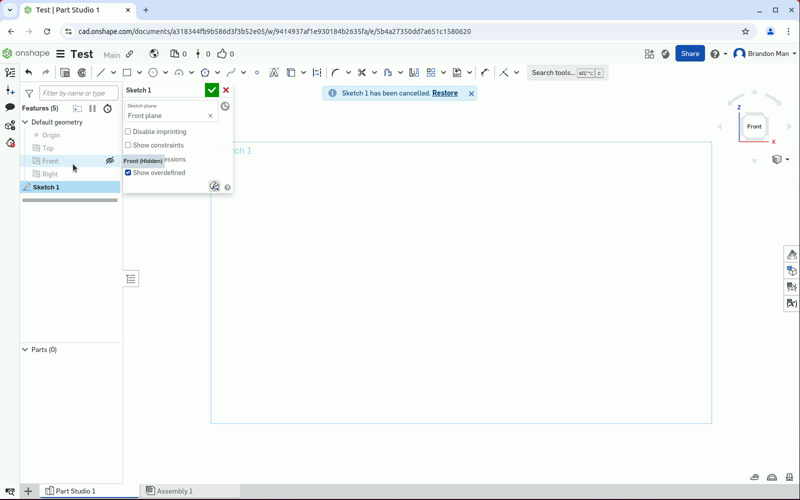
mouse_move(73, 352)
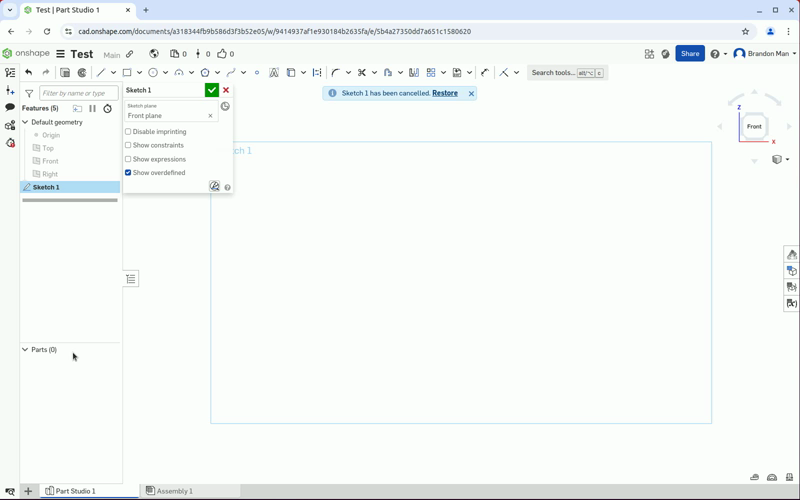
key(y)
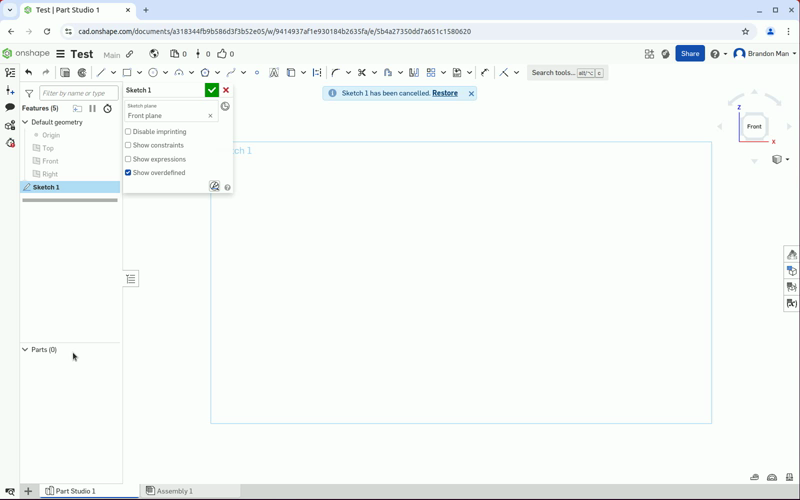
key(l)
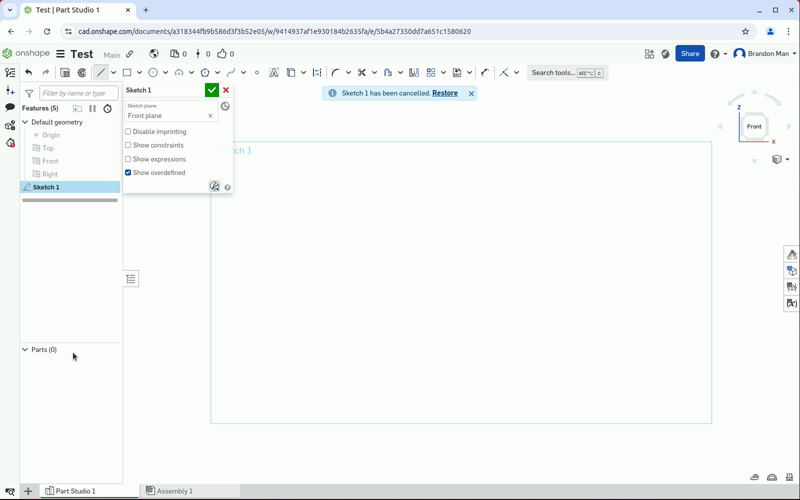
key_down(shift)
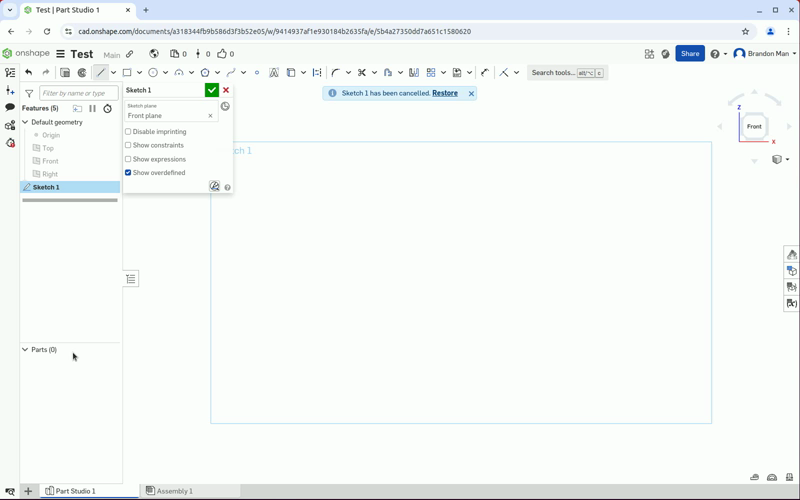
mouse_move(460, 282)
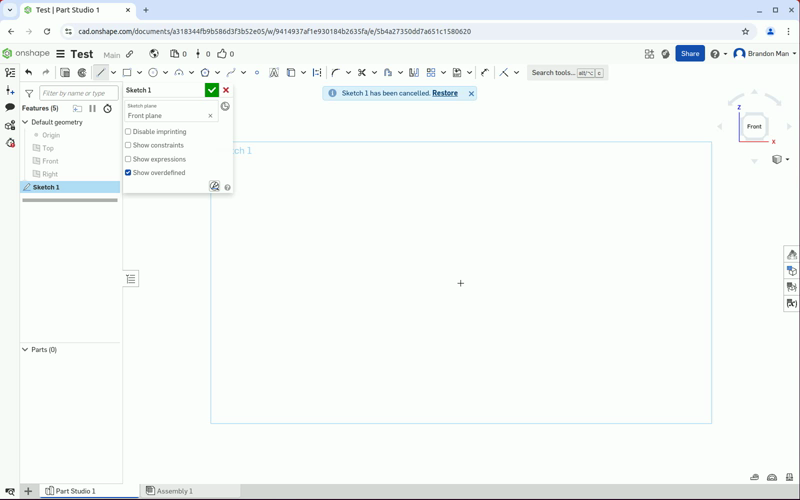
click(460, 282)
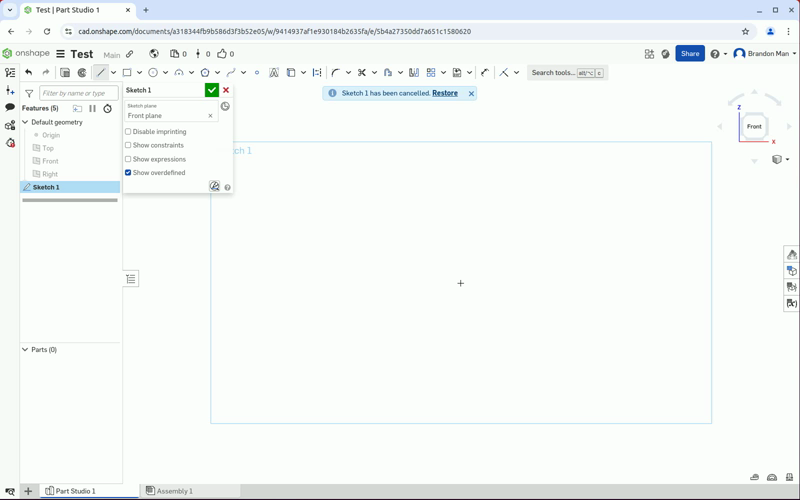
key_up(shift)
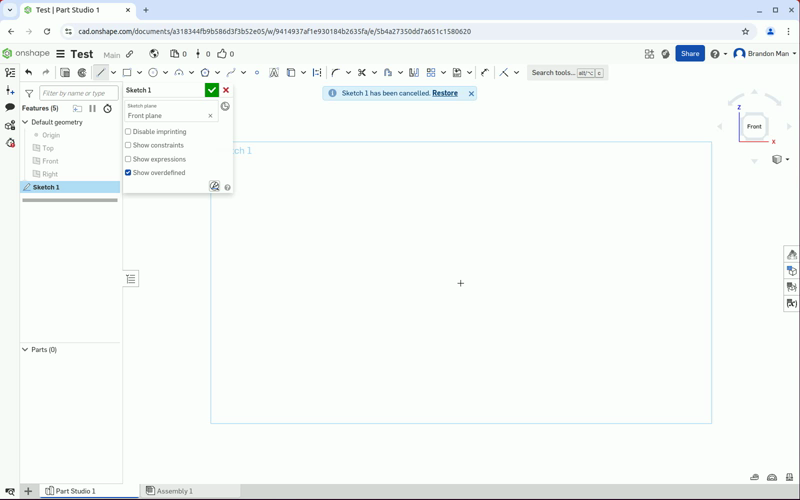
key_down(shift)
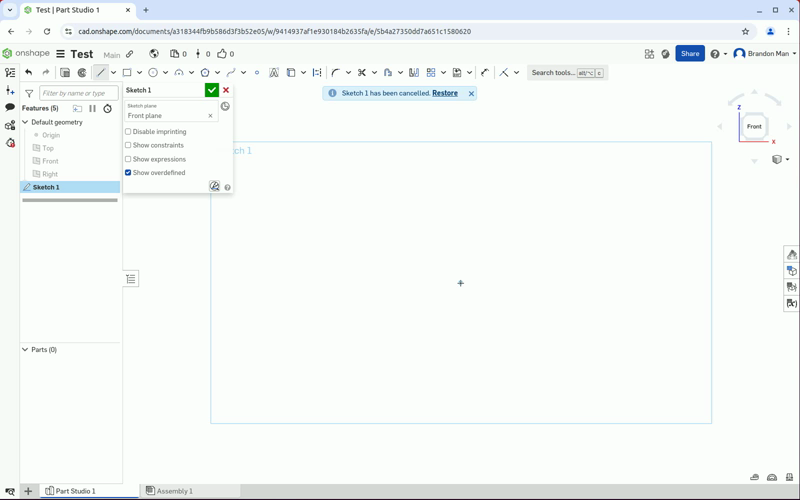
mouse_move(573, 282)
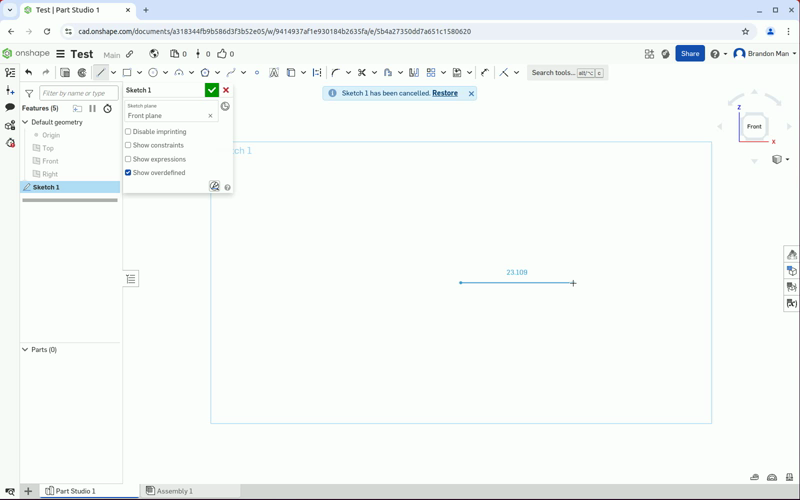
click(573, 282)
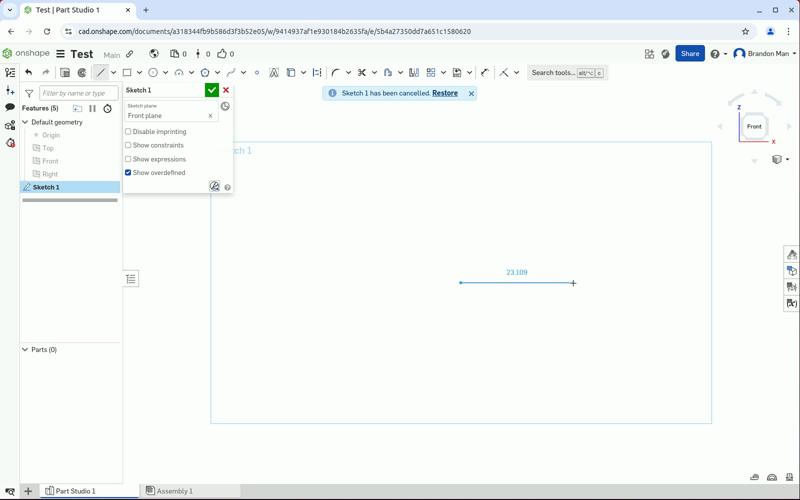
key_up(shift)
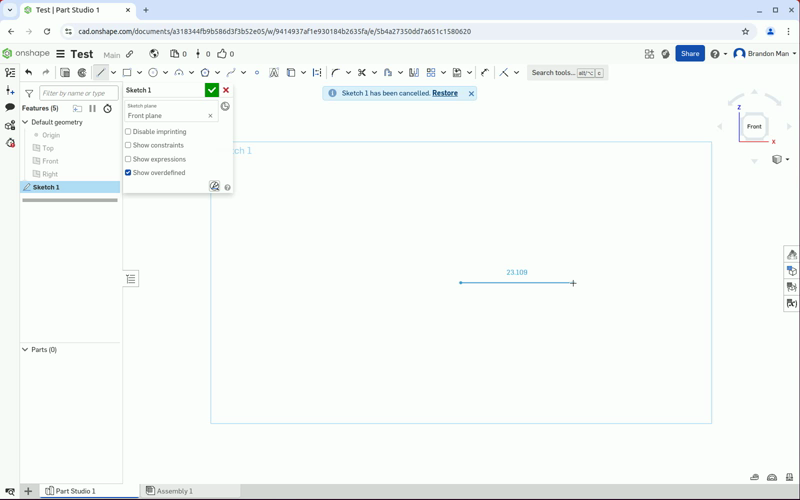
key_down(shift)
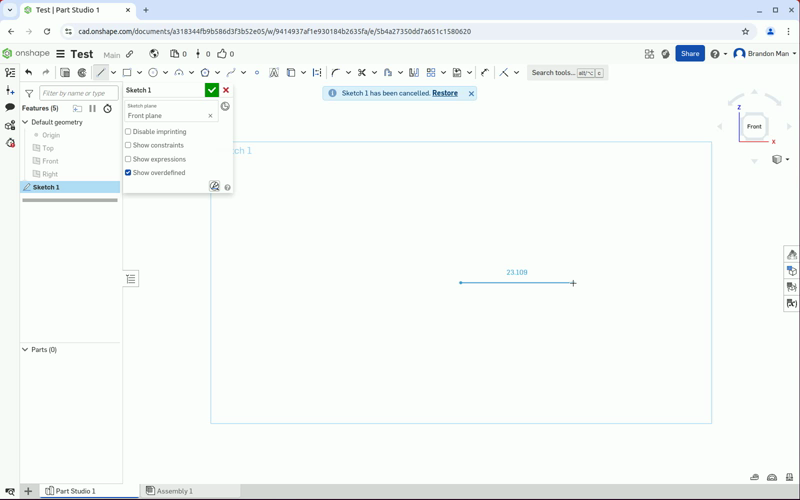
mouse_move(573, 189)
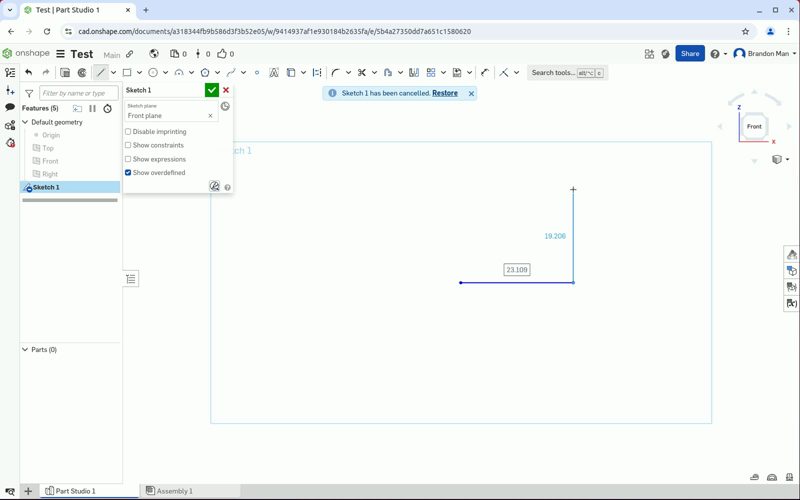
click(573, 189)
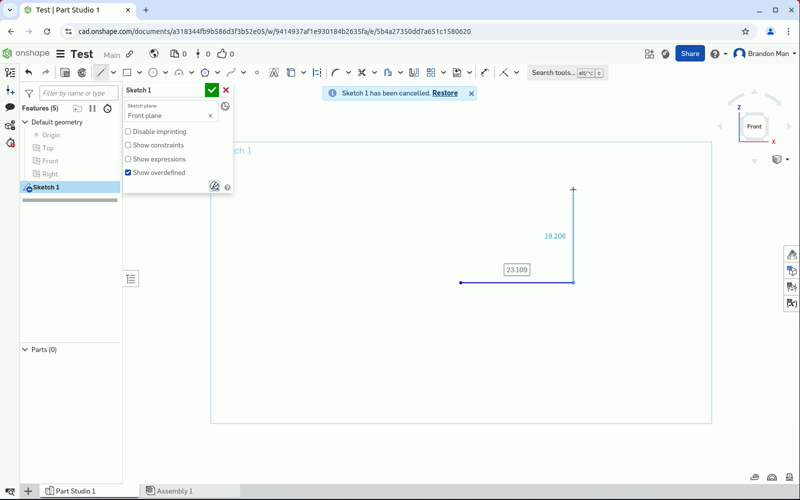
key_up(shift)
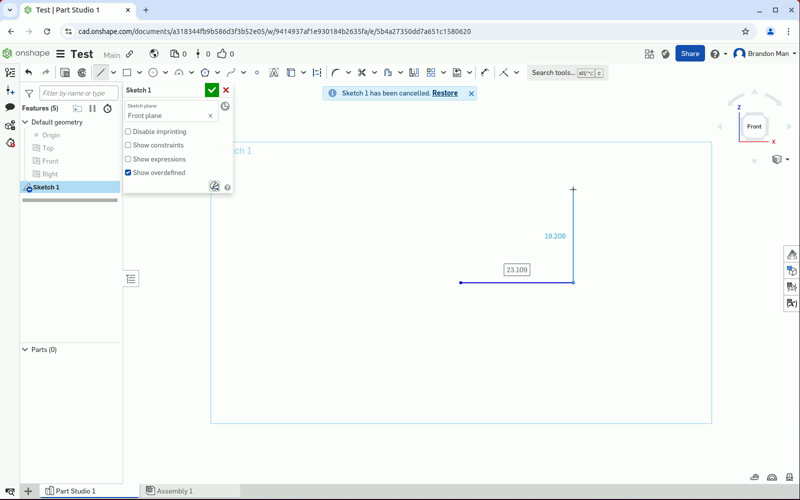
key_down(shift)
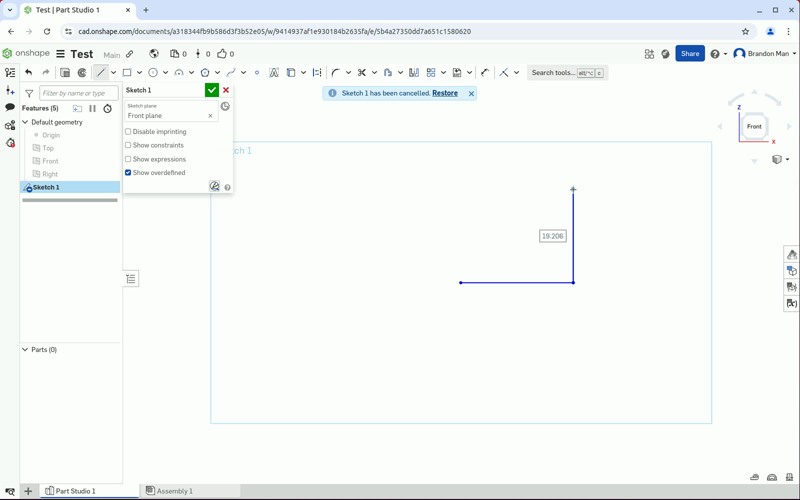
mouse_move(460, 189)
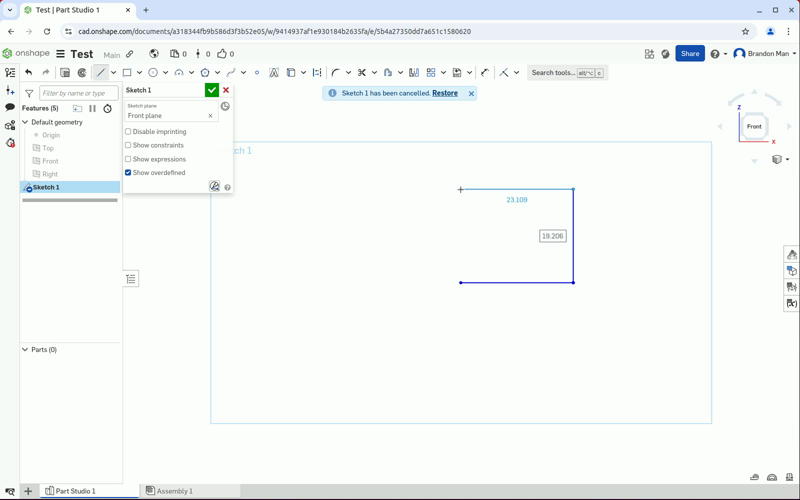
click(460, 189)
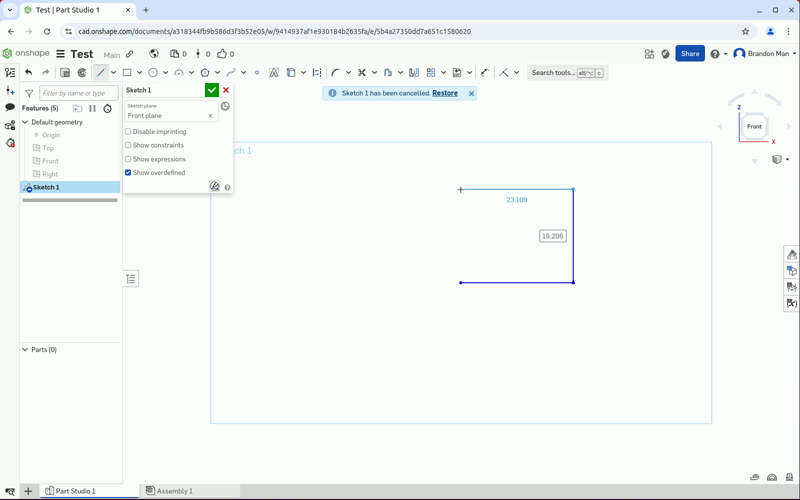
key_up(shift)
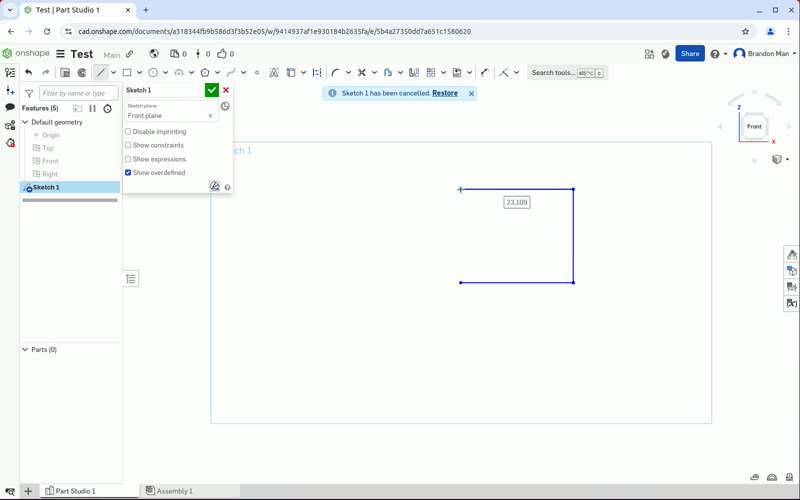
key_down(shift)
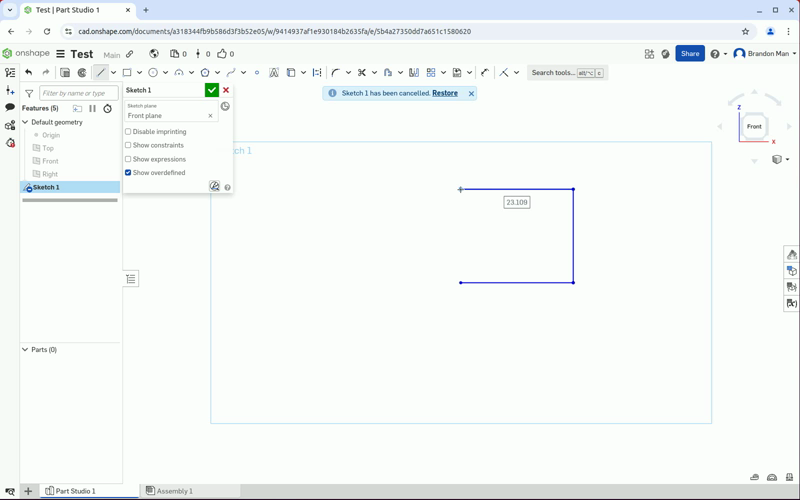
mouse_move(460, 282)
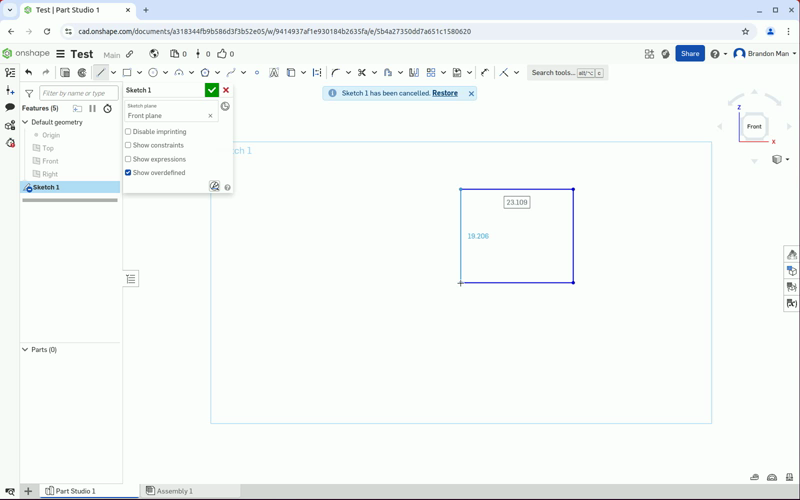
key_up(shift)
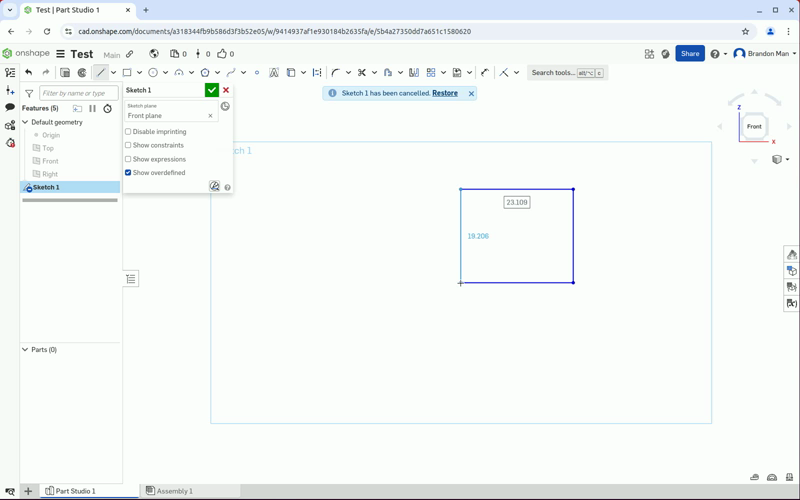
click(460, 282)
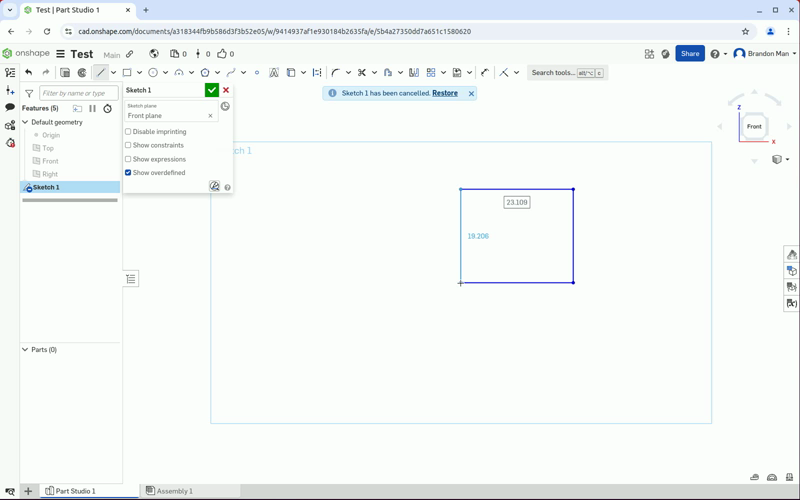
key(esc)
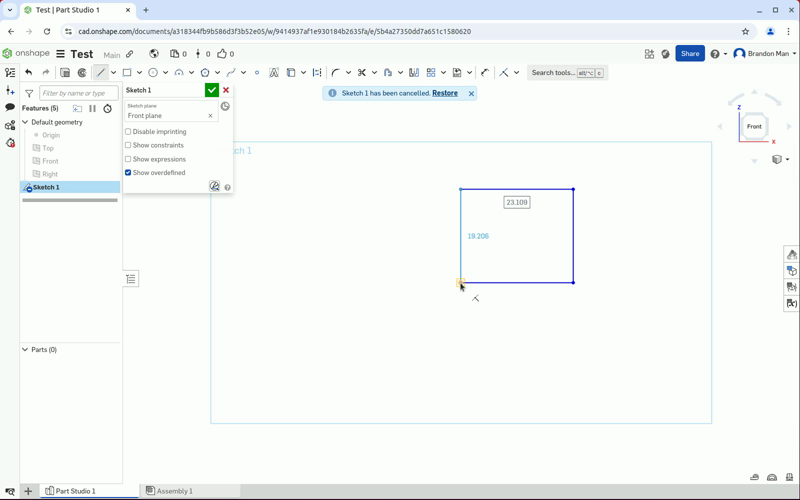
mouse_move(508, 235)
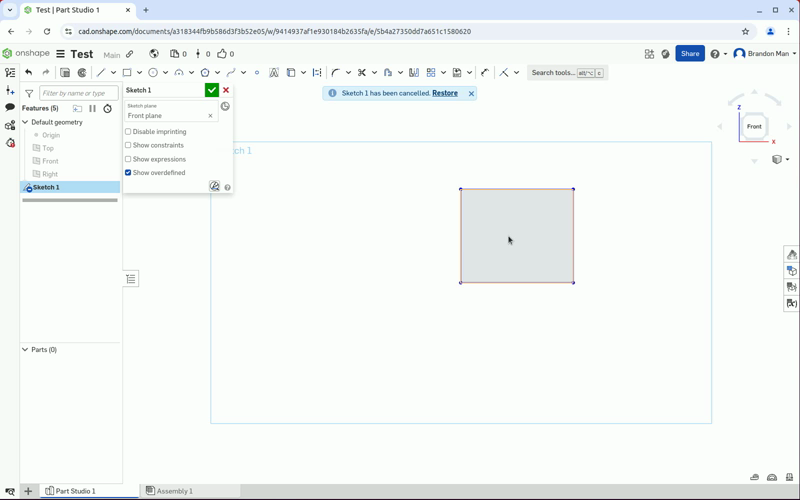
click(508, 235)
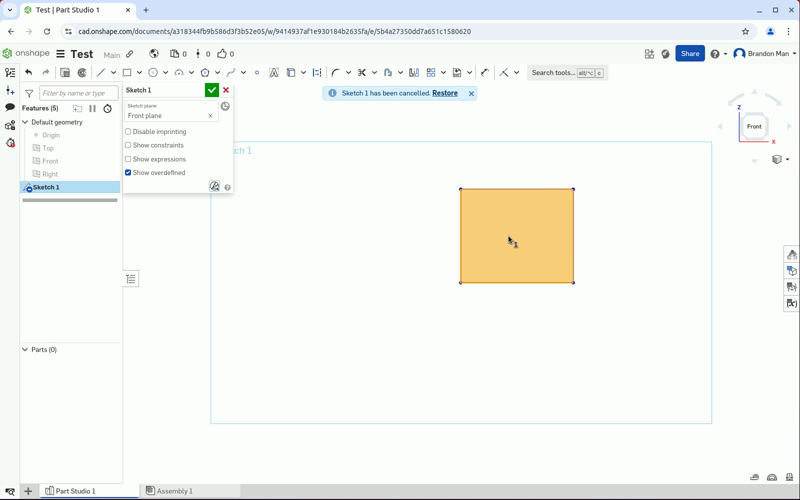
mouse_move(73, 352)
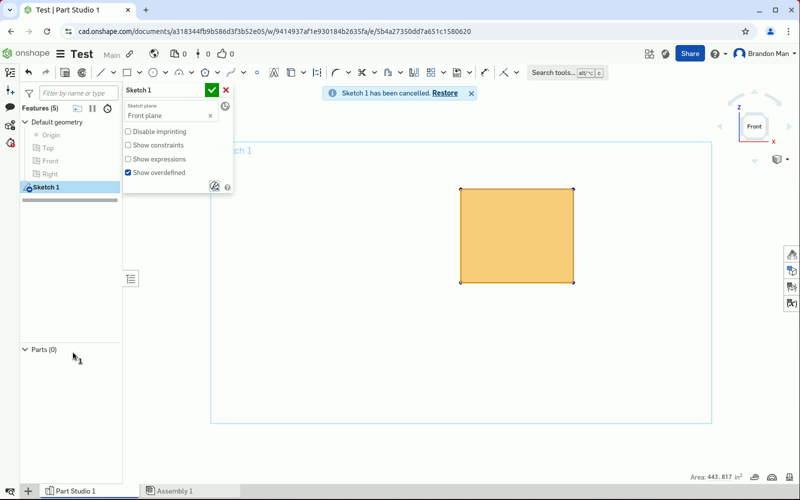
key(shift+y)
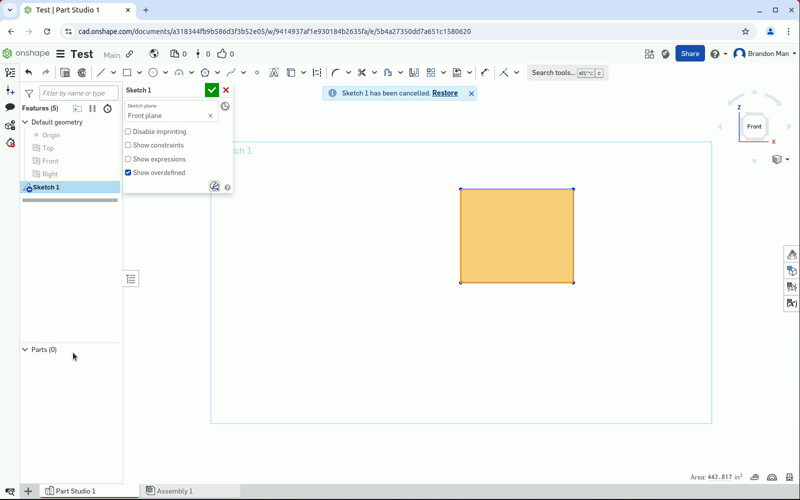
key(shift+e)
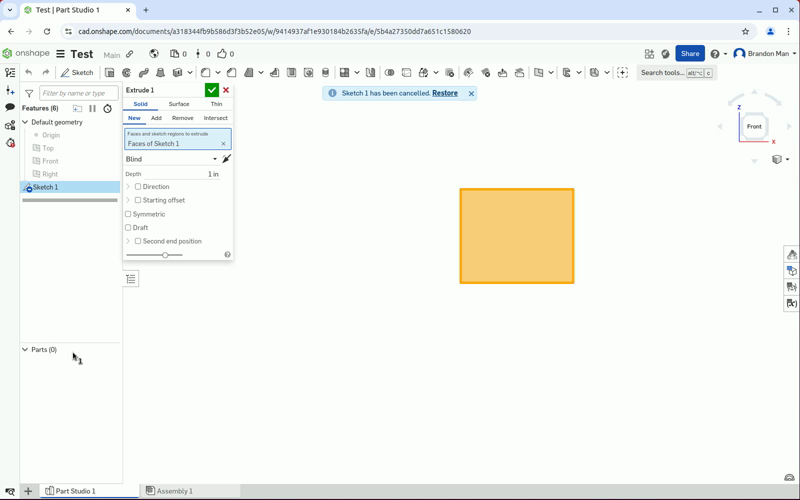
mouse_move(143, 106)
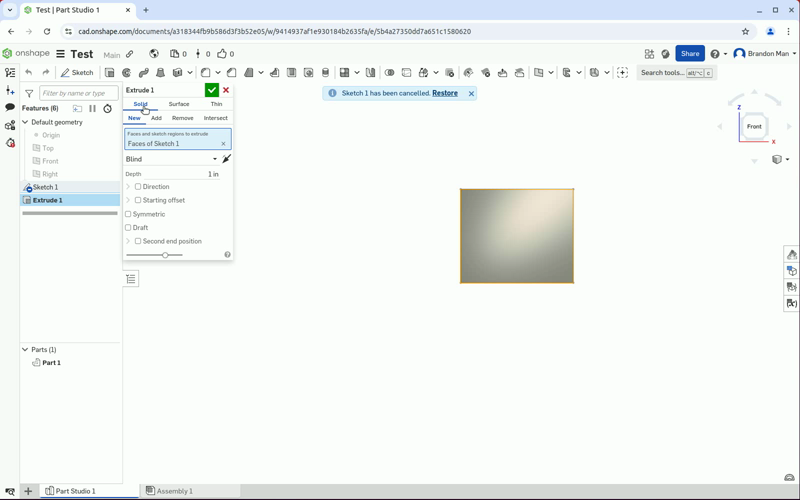
click(143, 106)
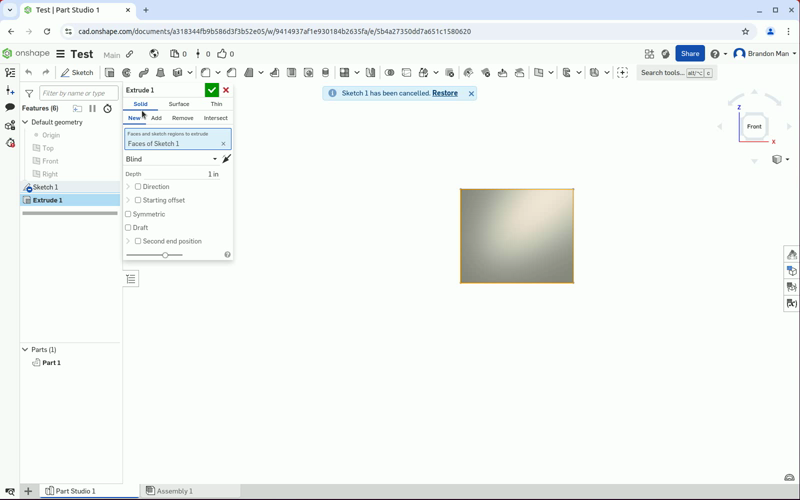
mouse_move(137, 120)
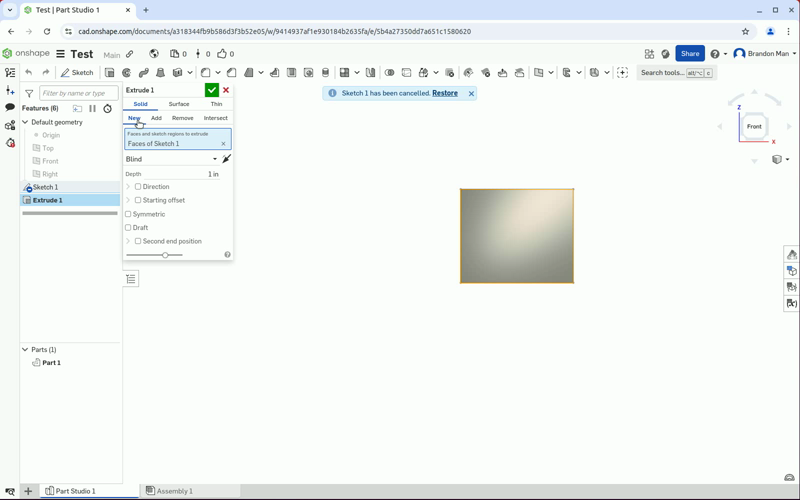
click(137, 120)
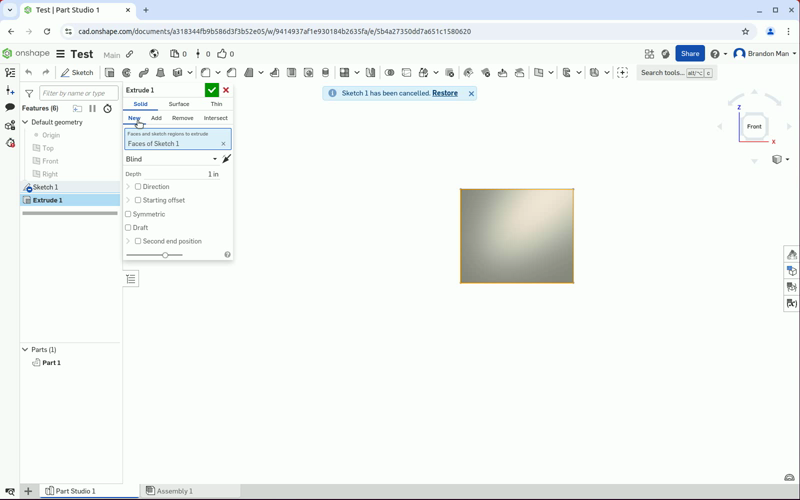
key(tab, 4)
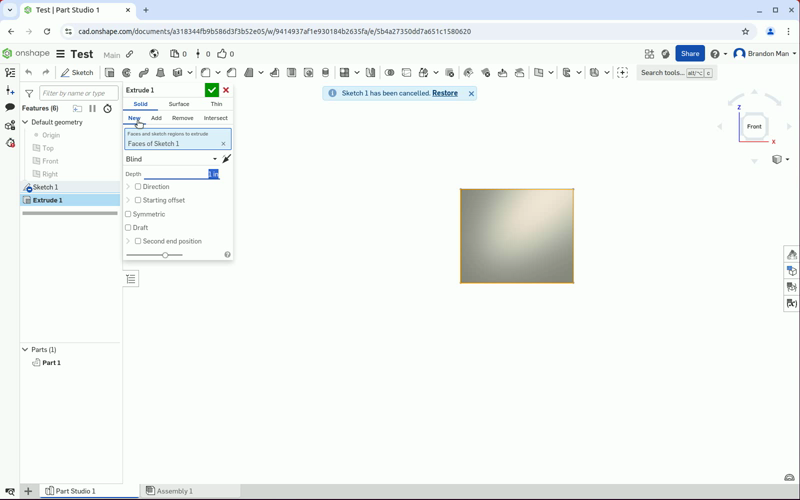
text(15.405)
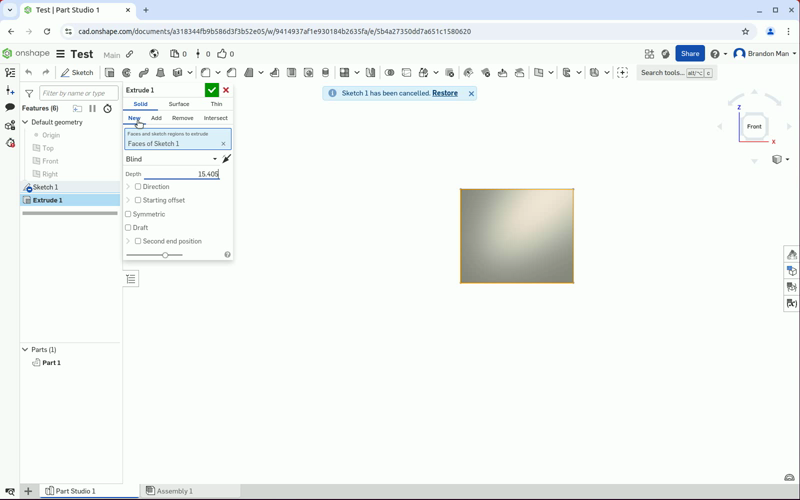
key(enter)
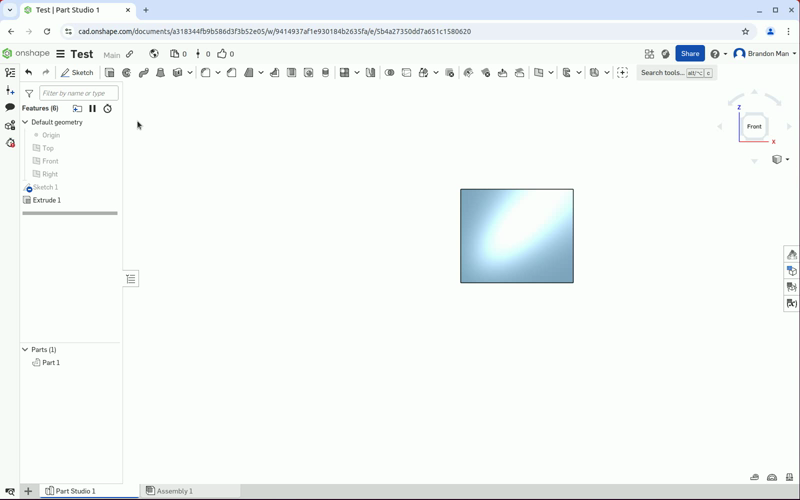
key(shift+h)
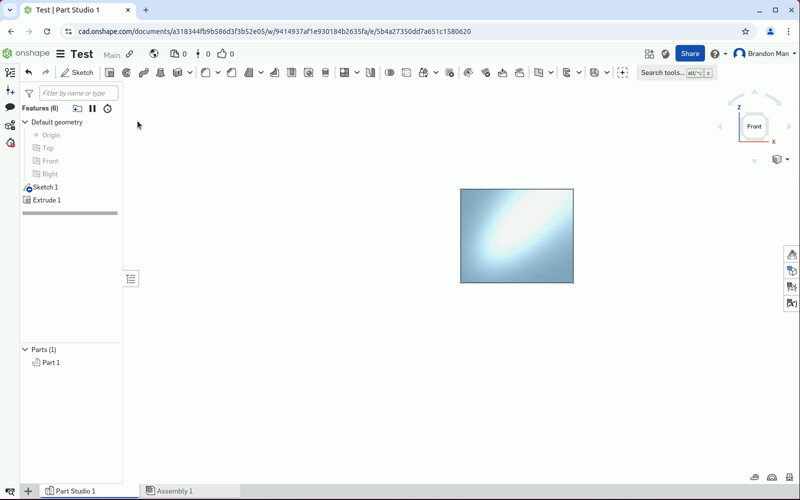
key(shift+h)
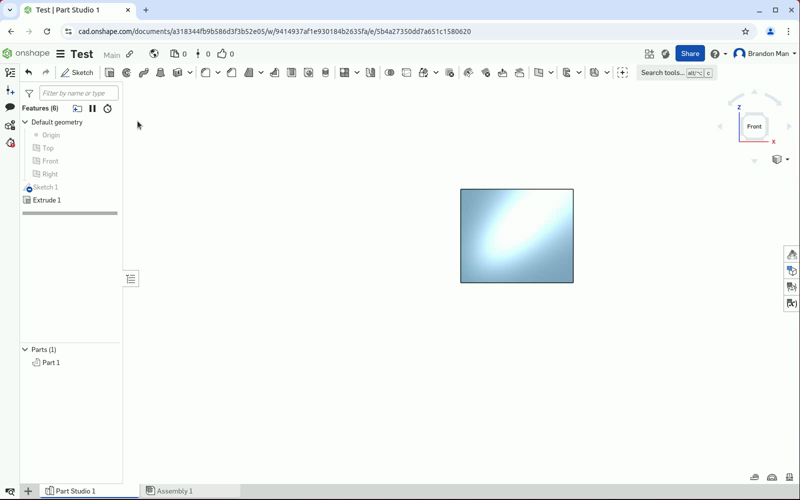
mouse_move(73, 189)
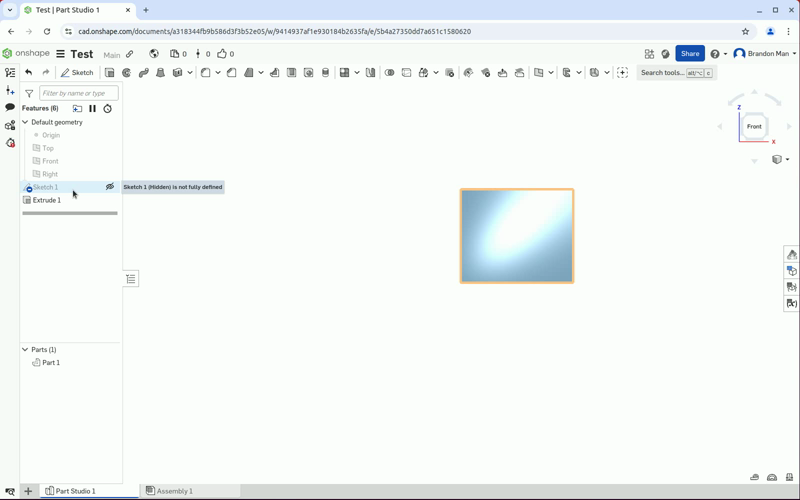
click(73, 189)
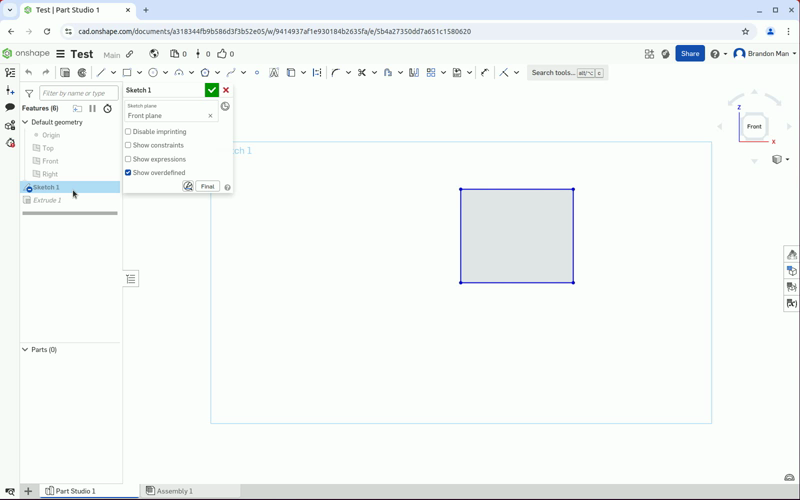
mouse_move(229, 92)
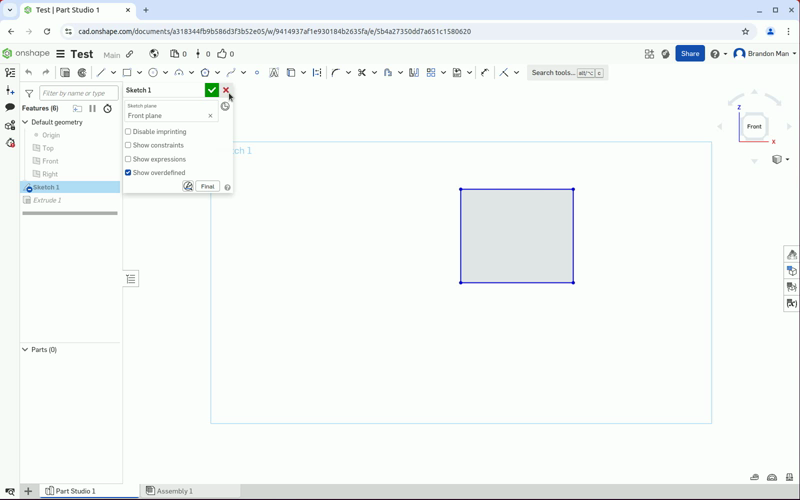
click(229, 92)
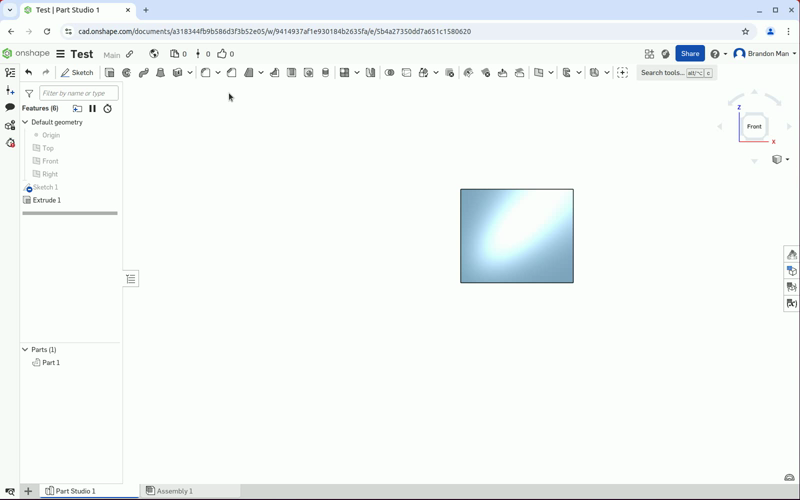
mouse_move(541, 75)
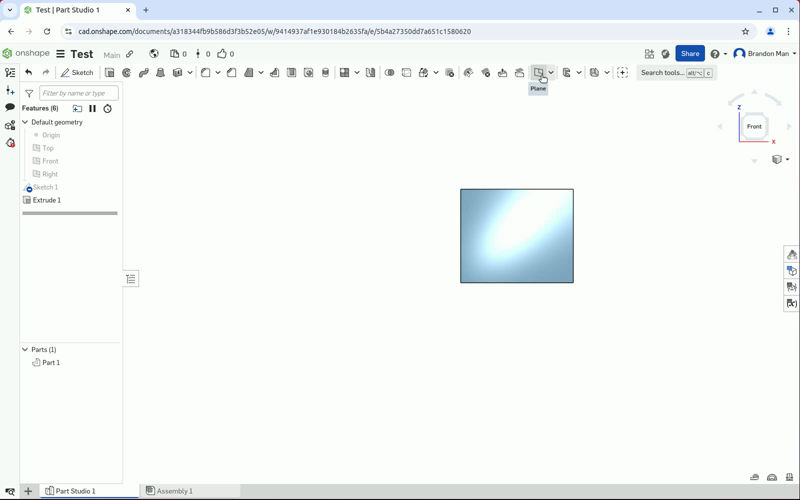
click(541, 75)
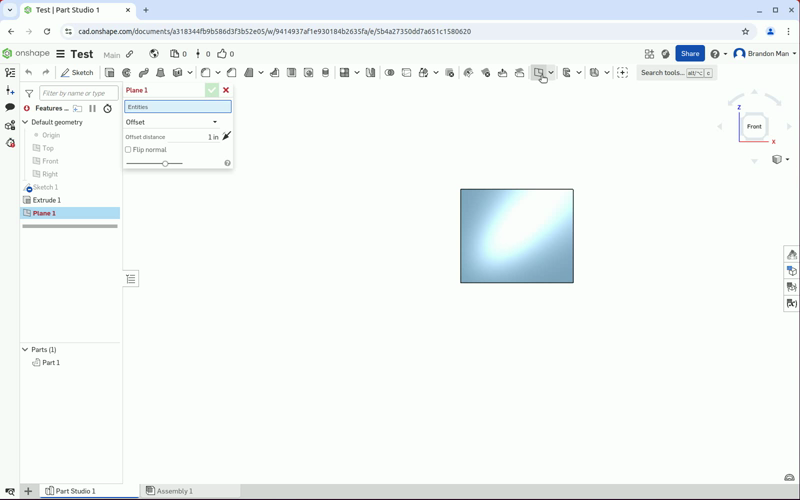
mouse_move(73, 163)
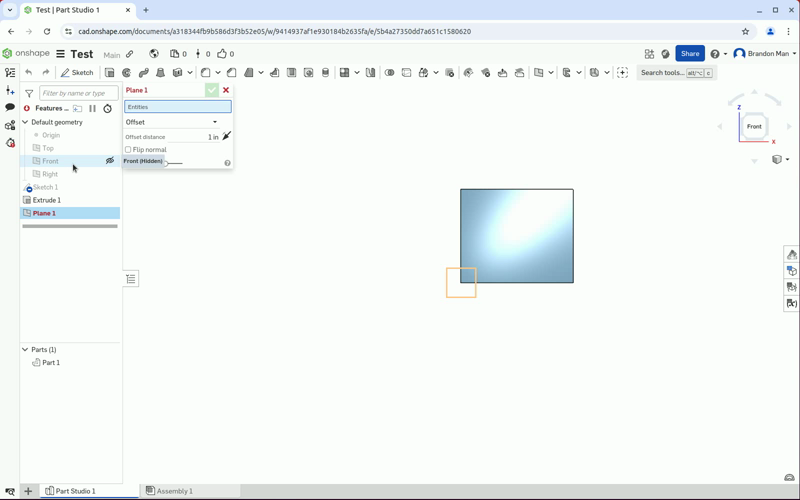
click(73, 163)
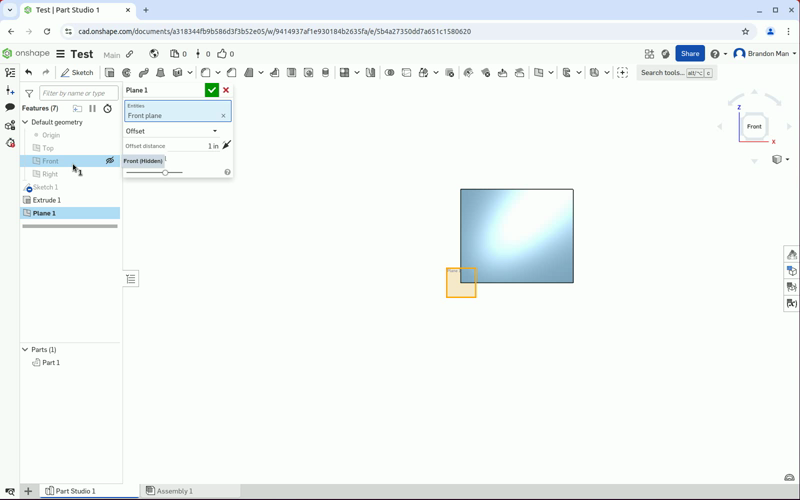
key(tab, 2)
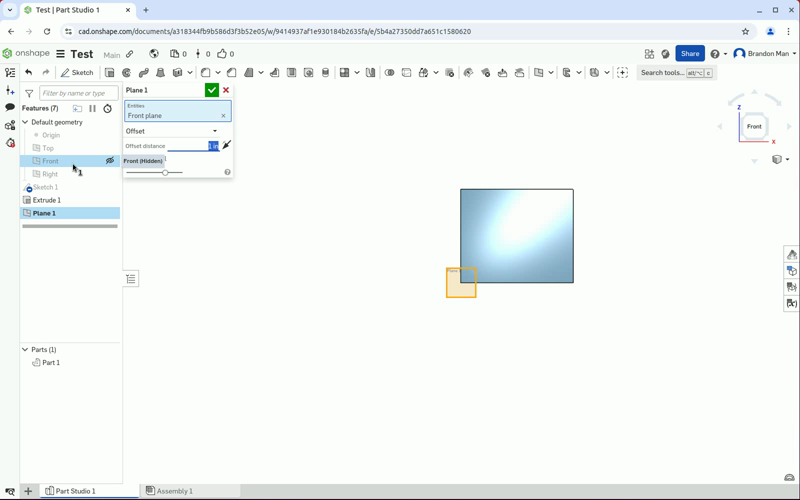
text(15.405)
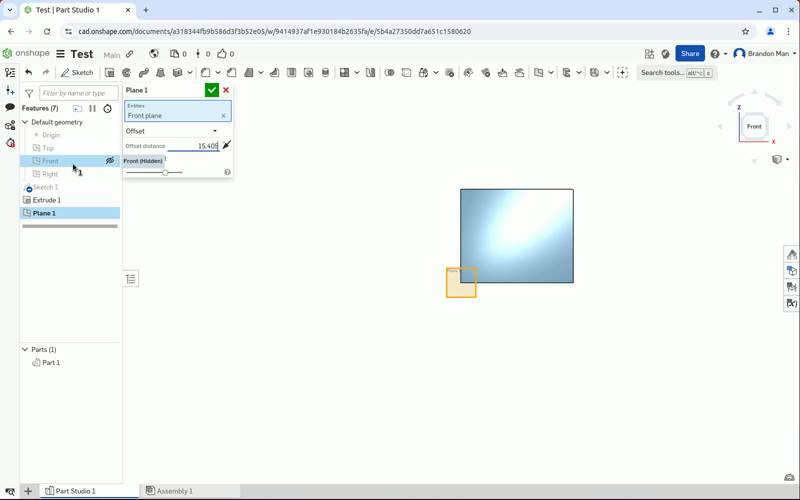
key(enter, 2)
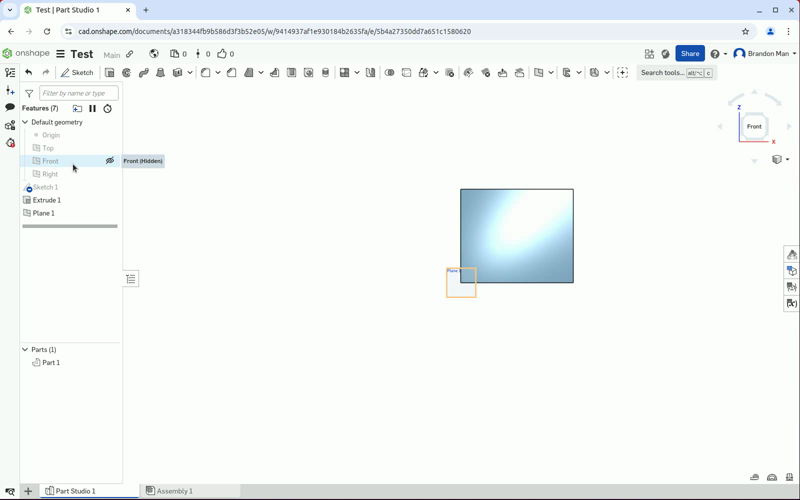
key(shift+s)
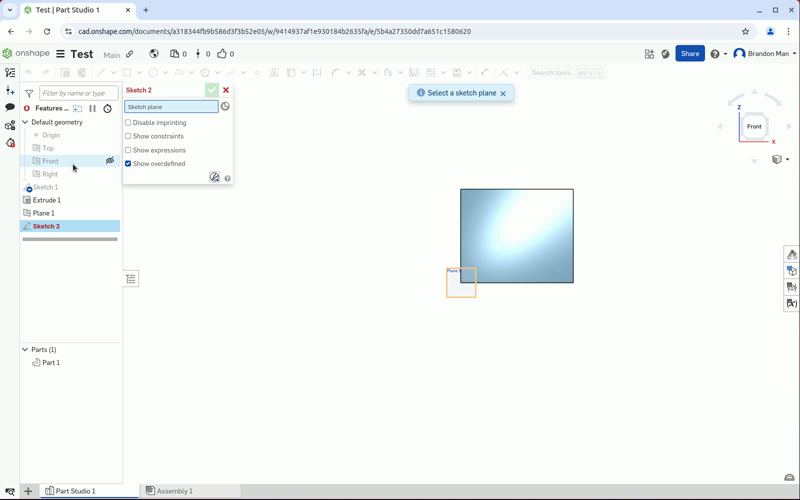
mouse_move(73, 215)
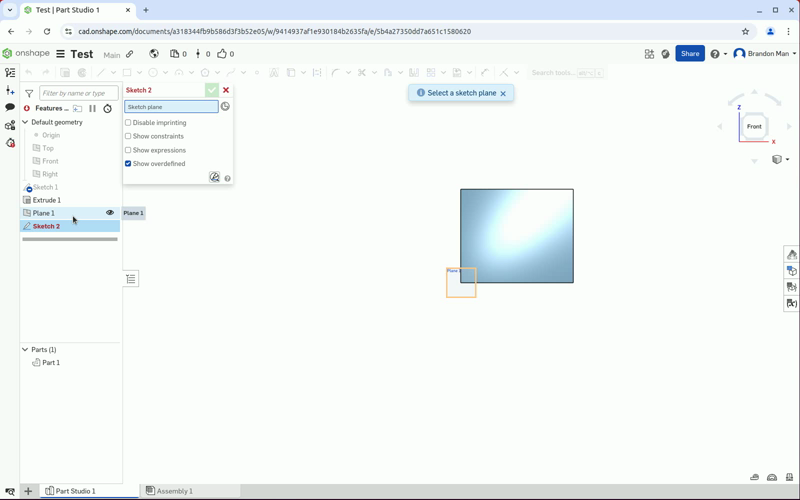
click(73, 215)
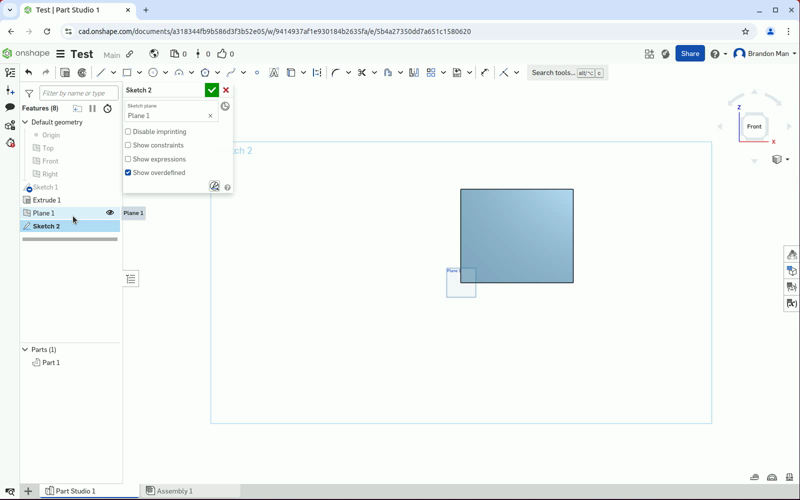
mouse_move(73, 352)
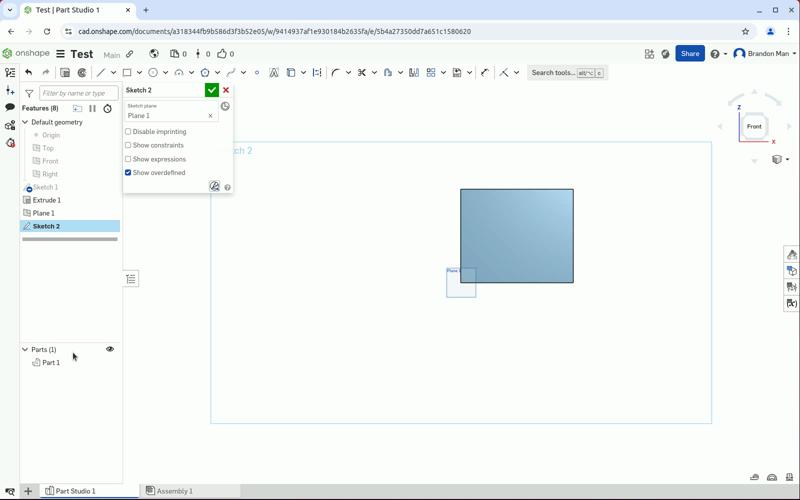
key(y)
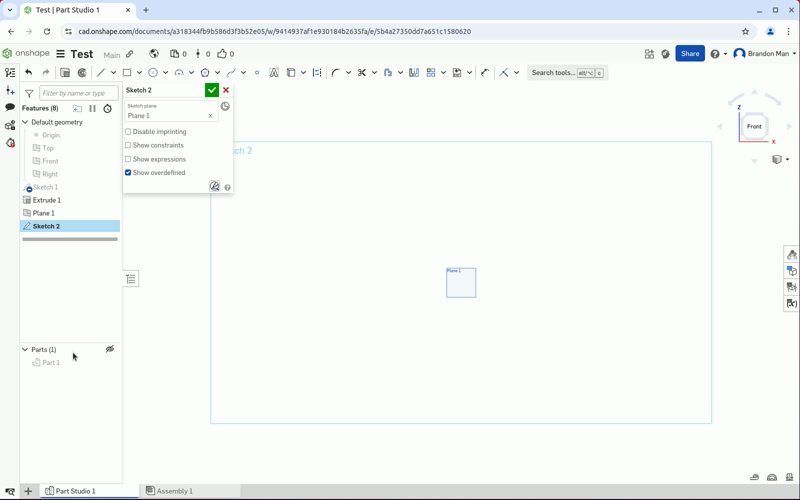
key(l)
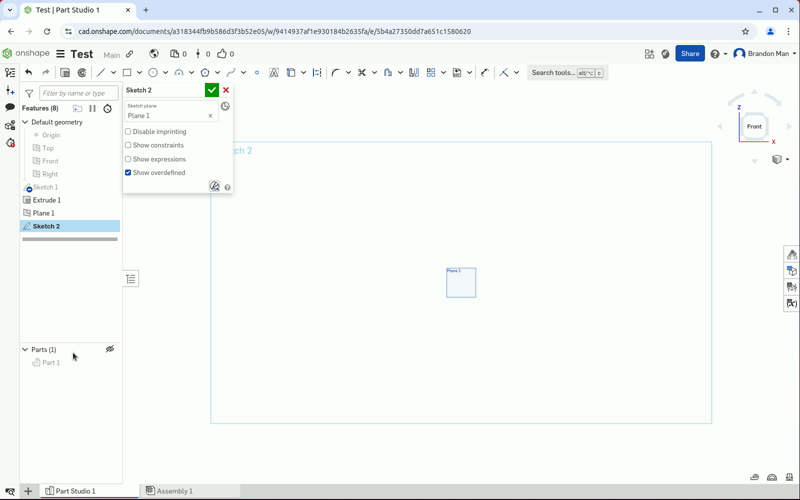
key_down(shift)
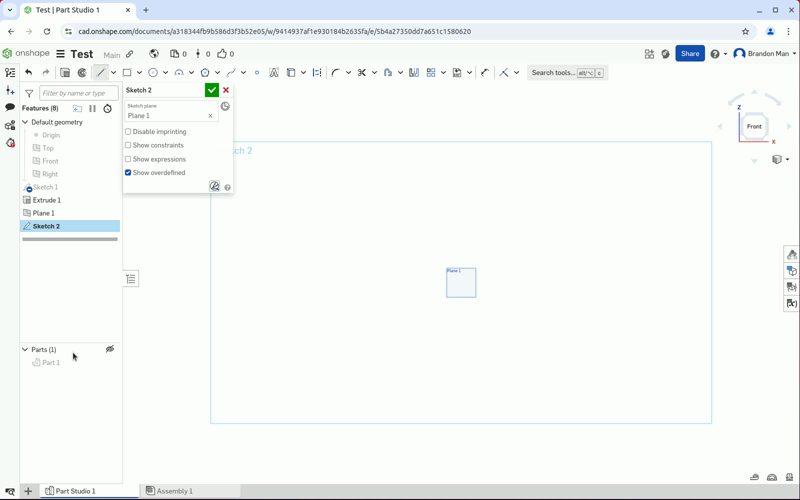
mouse_move(498, 189)
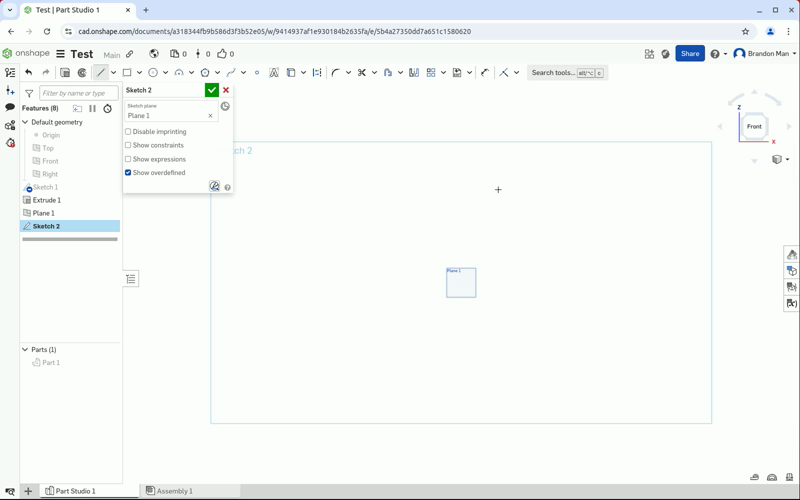
click(498, 189)
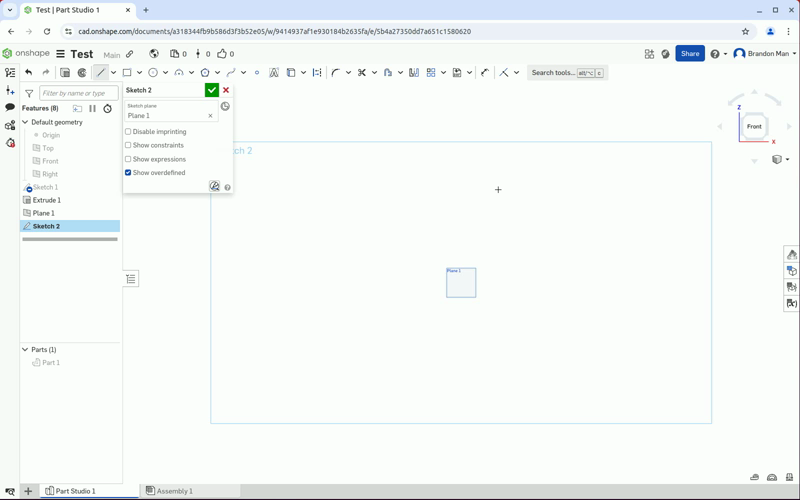
key_up(shift)
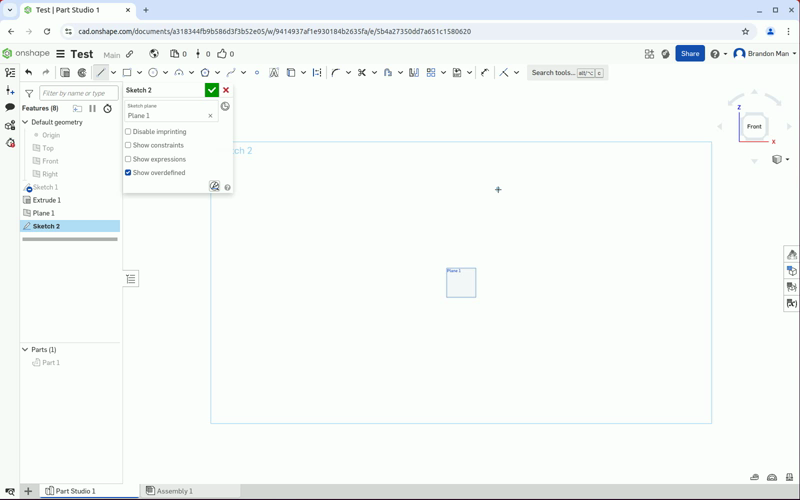
key_down(shift)
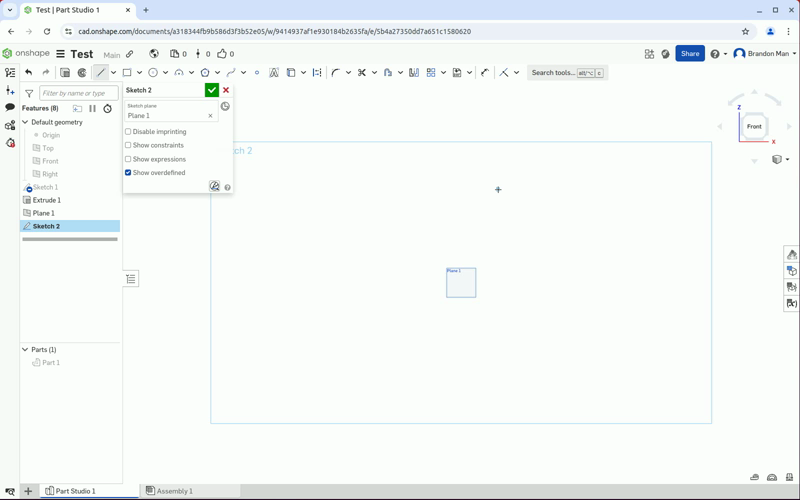
mouse_move(536, 246)
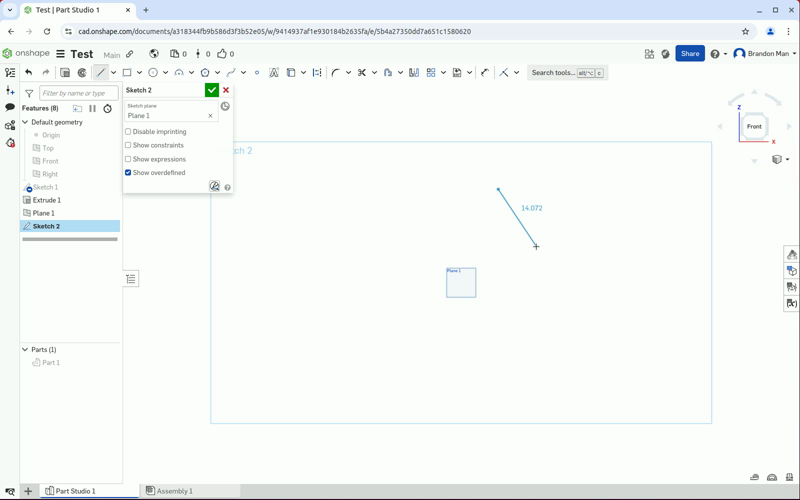
click(536, 246)
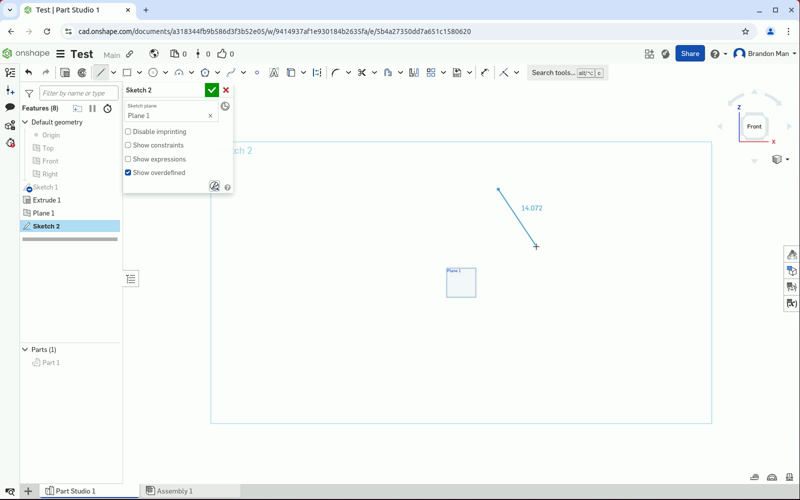
key_up(shift)
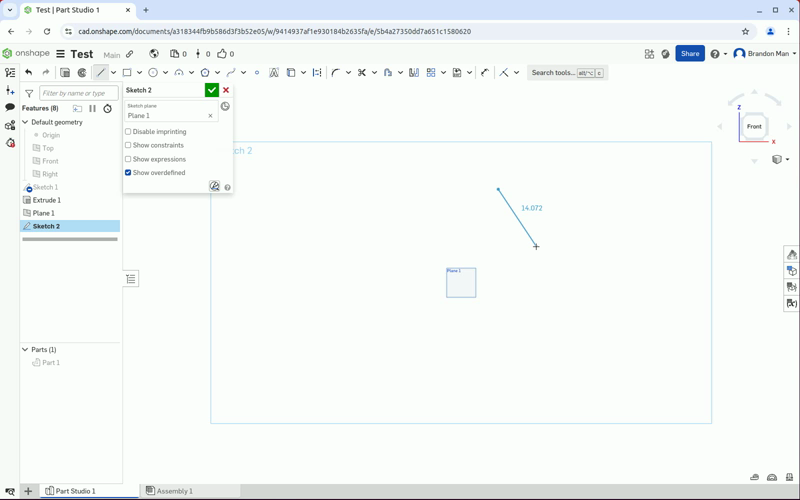
key_down(shift)
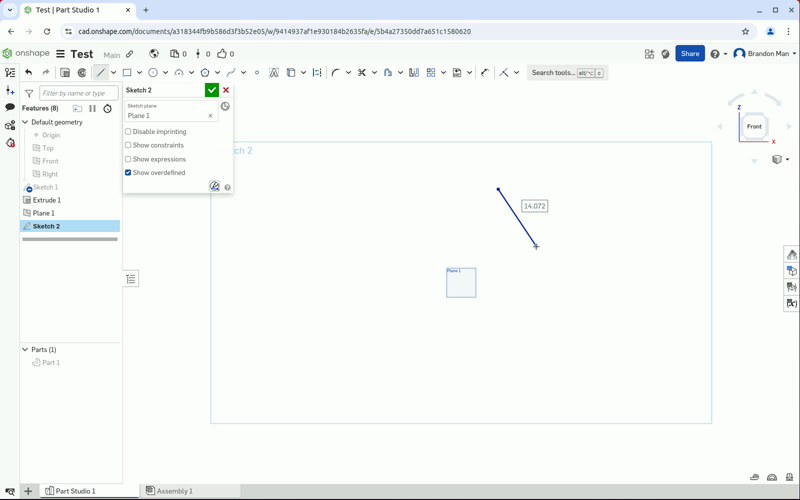
mouse_move(566, 246)
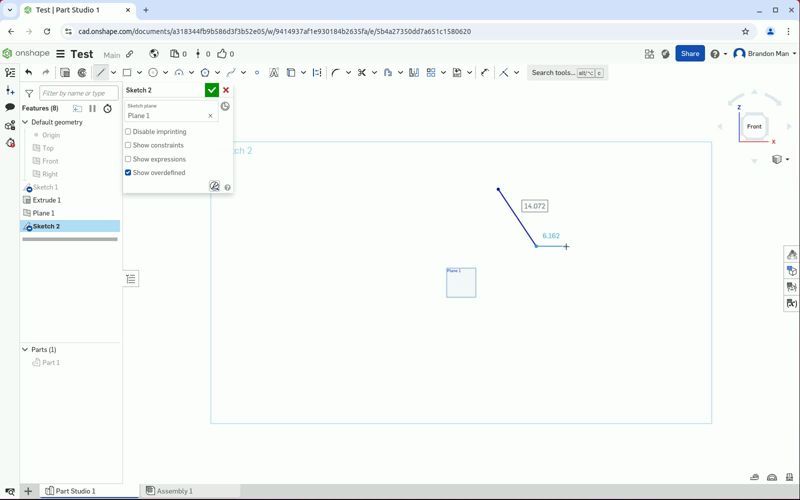
mouse_move(536, 189)
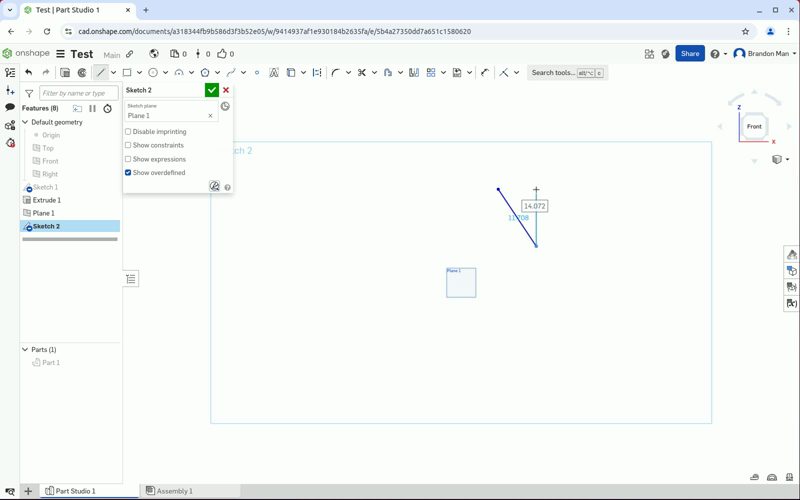
click(536, 189)
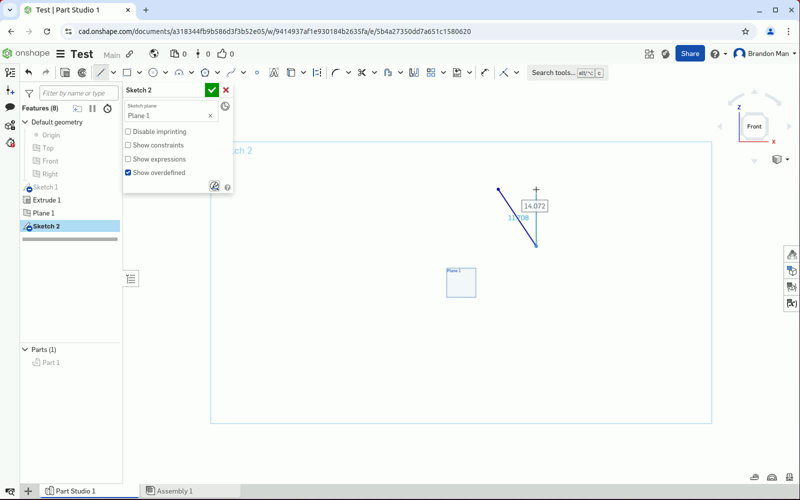
key_up(shift)
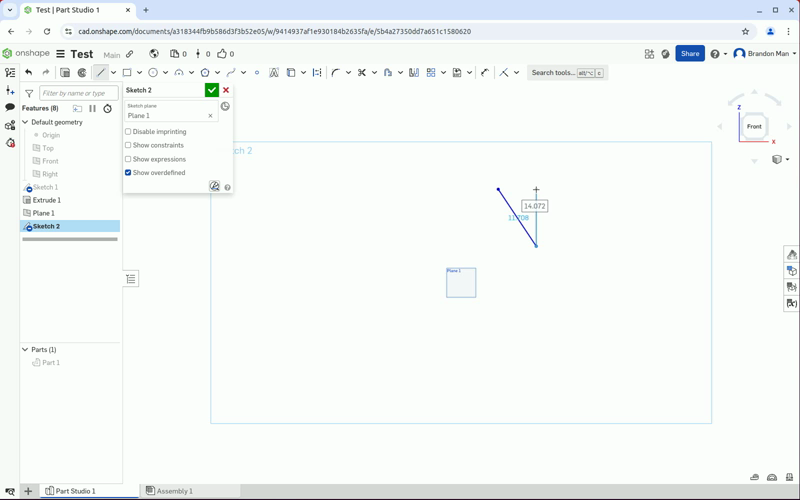
mouse_move(566, 189)
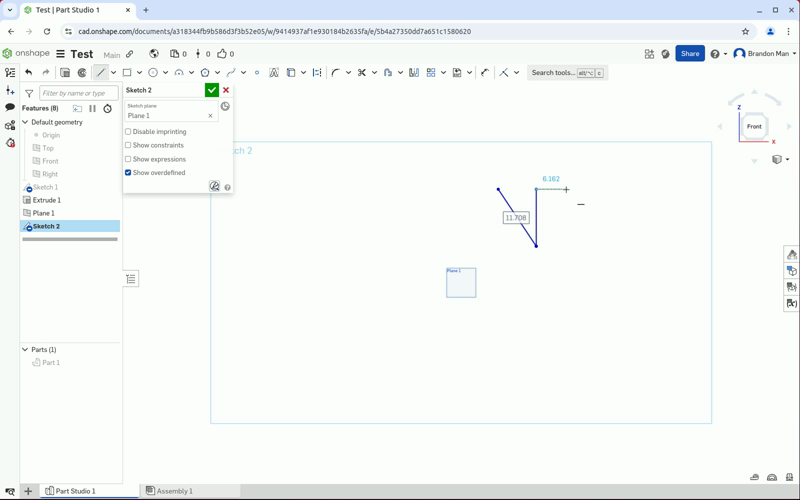
key_down(shift)
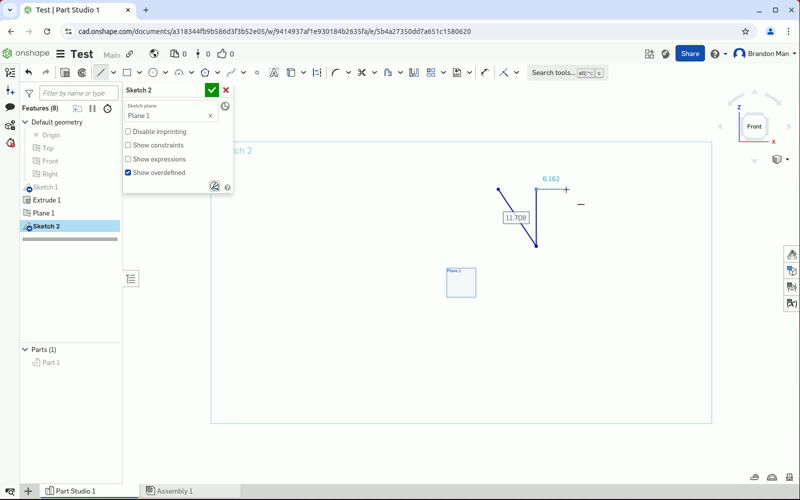
mouse_move(498, 189)
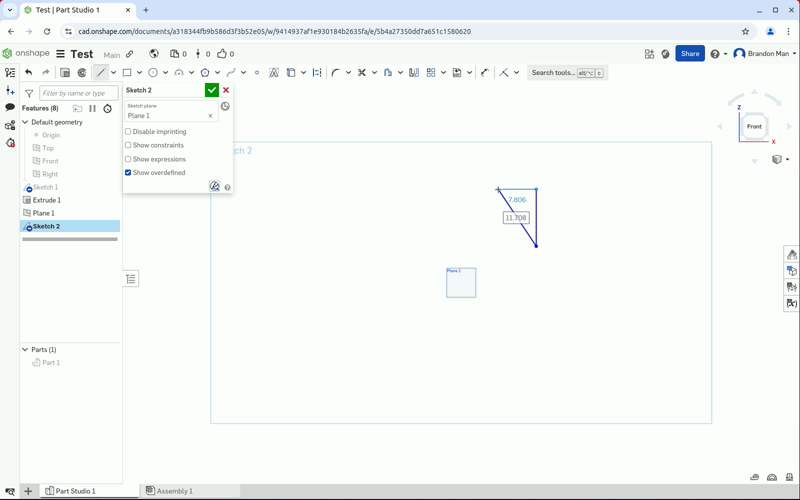
key_up(shift)
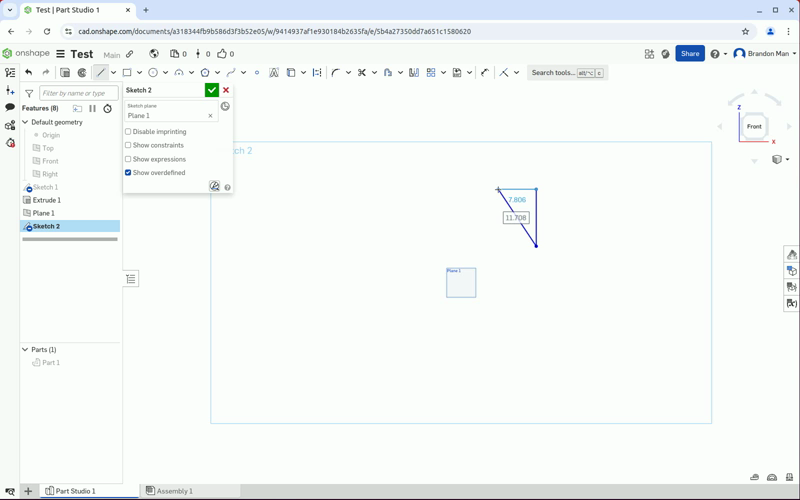
click(498, 189)
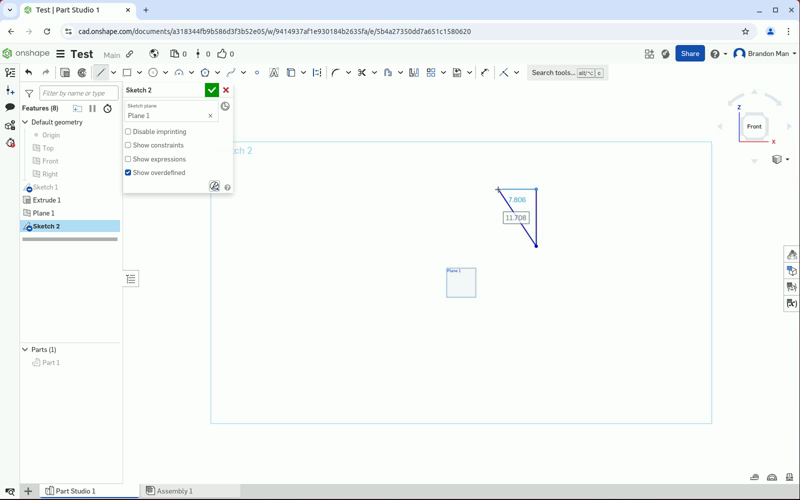
key(esc)
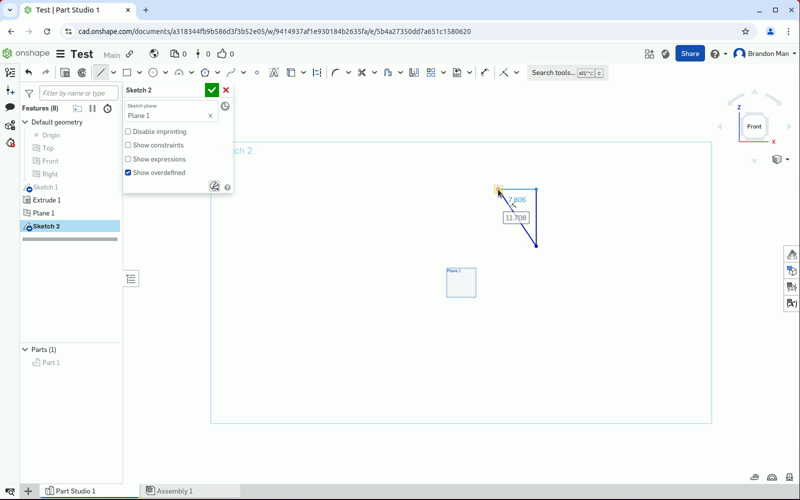
mouse_move(529, 201)
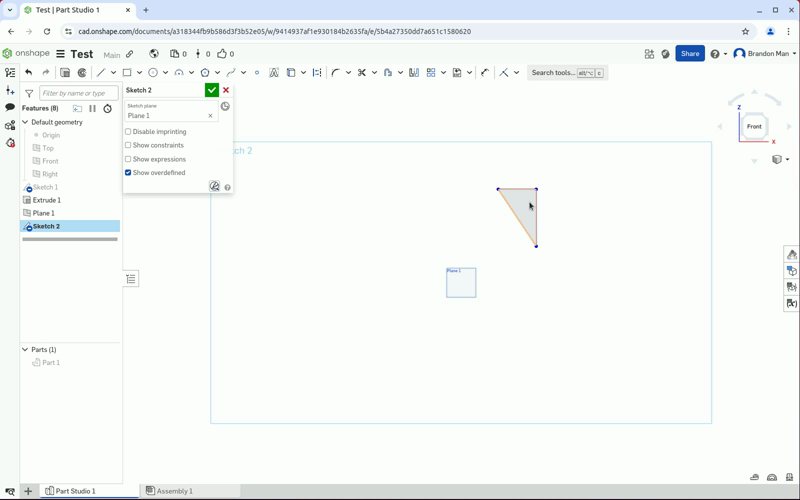
scroll(6)
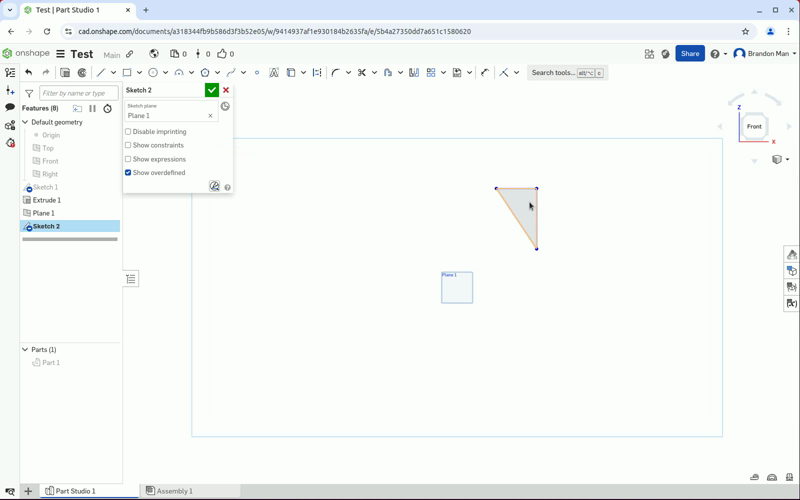
scroll(6)
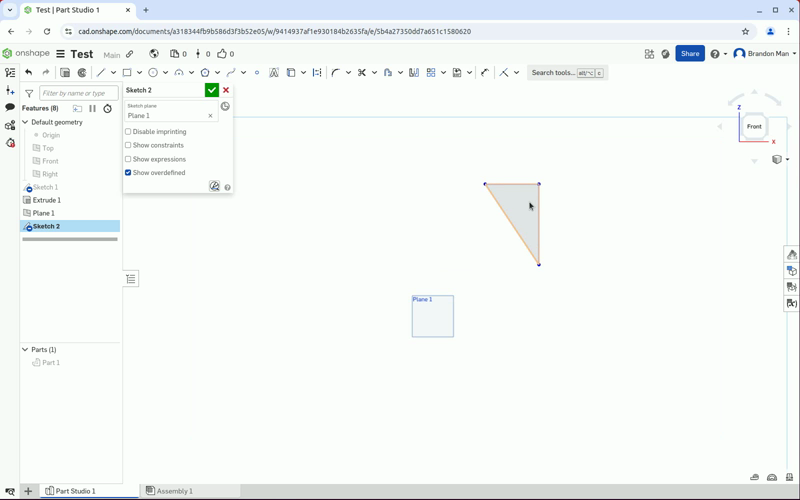
scroll(6)
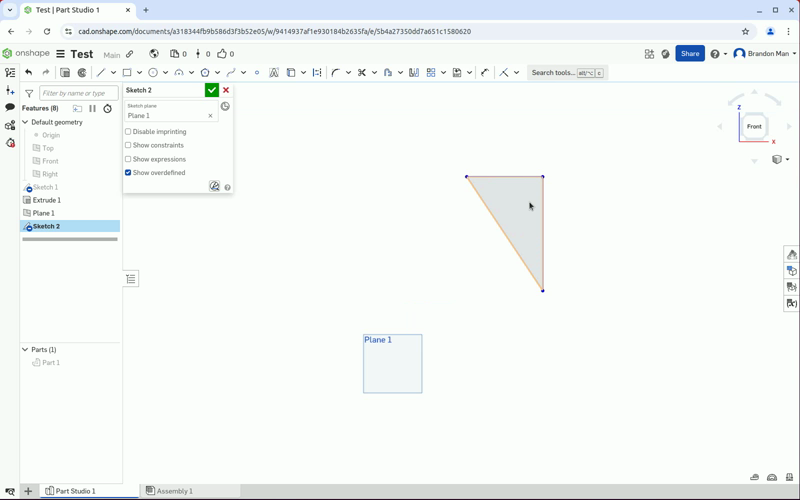
scroll(6)
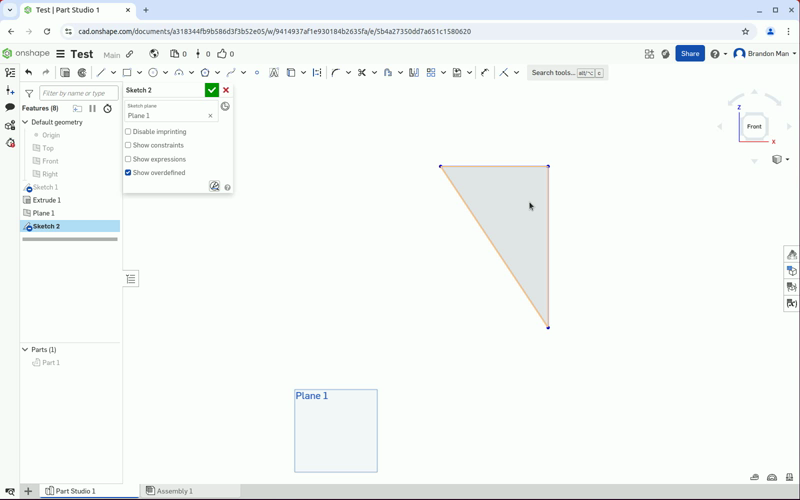
scroll(6)
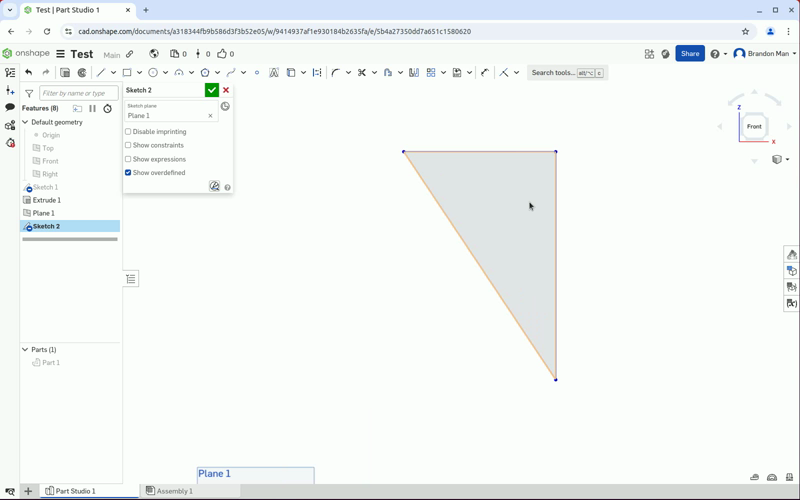
scroll(6)
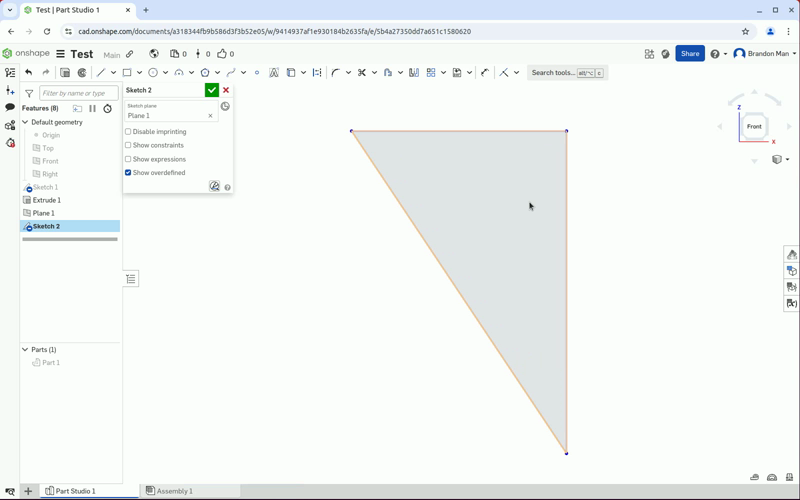
scroll(6)
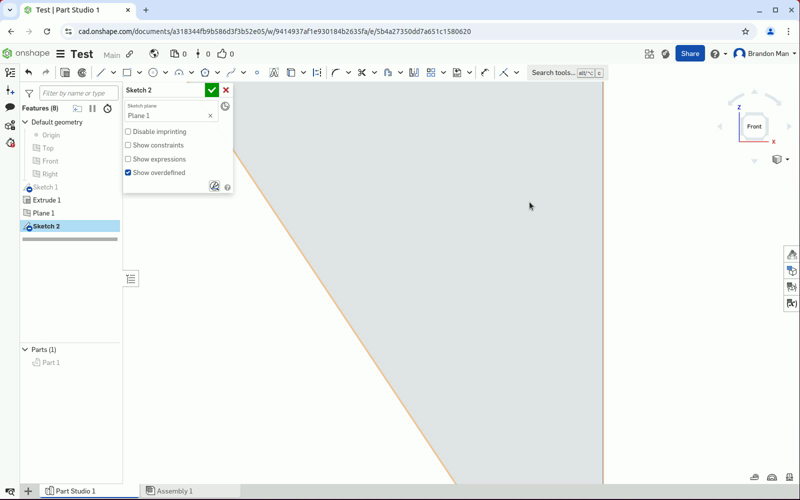
click(529, 201)
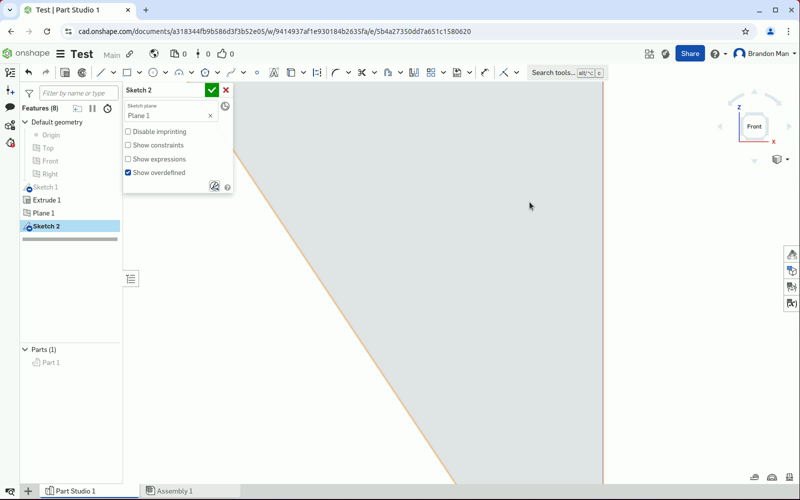
scroll(-6)
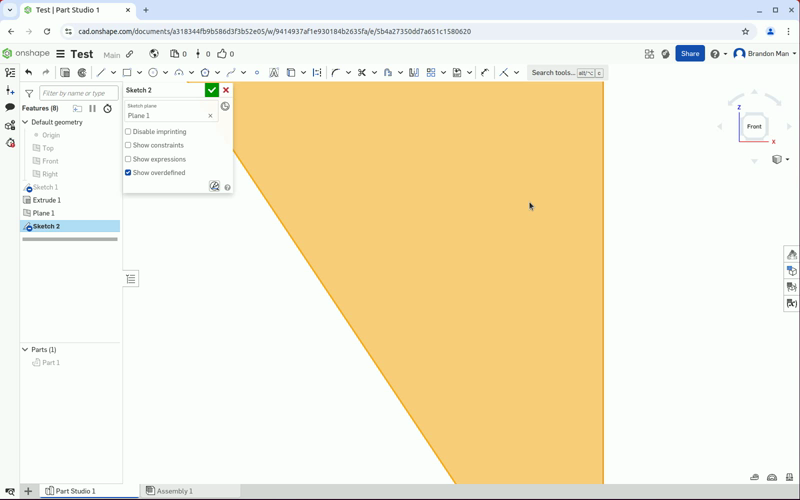
scroll(-6)
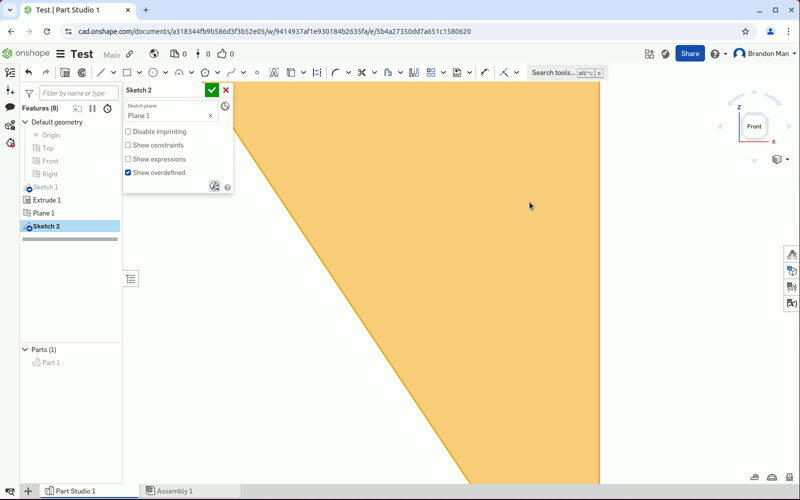
scroll(-6)
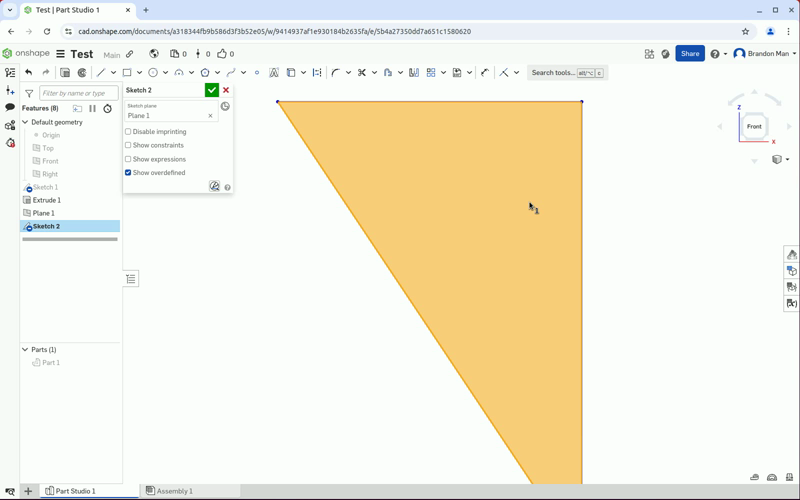
scroll(-6)
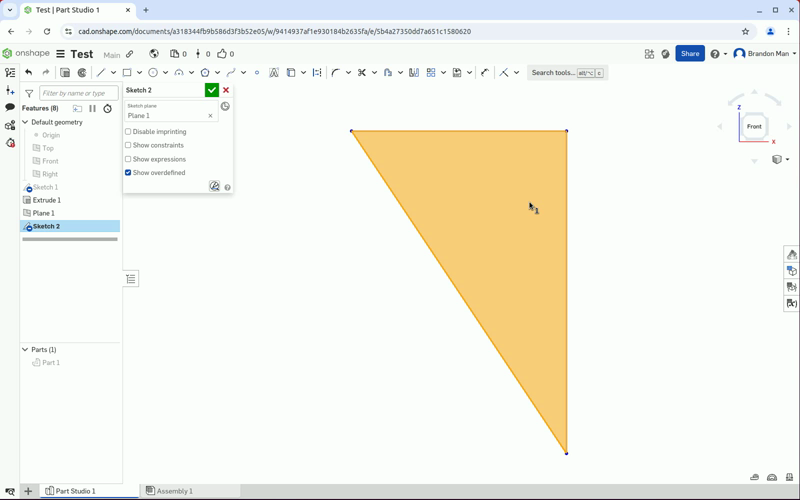
scroll(-6)
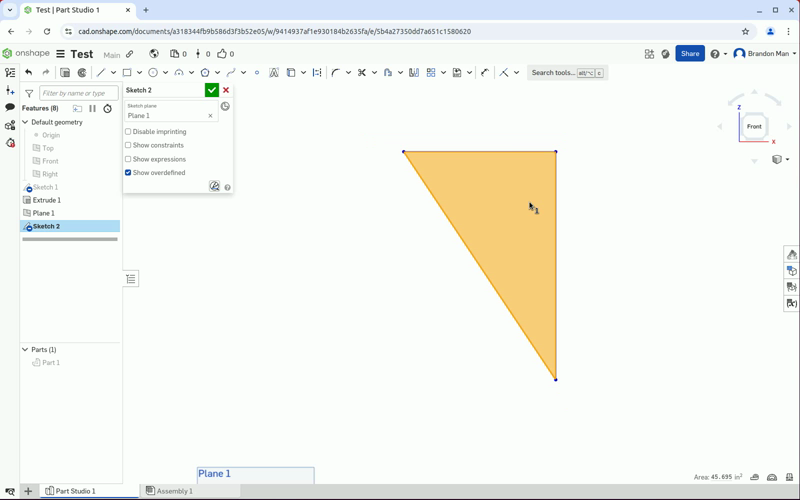
scroll(-6)
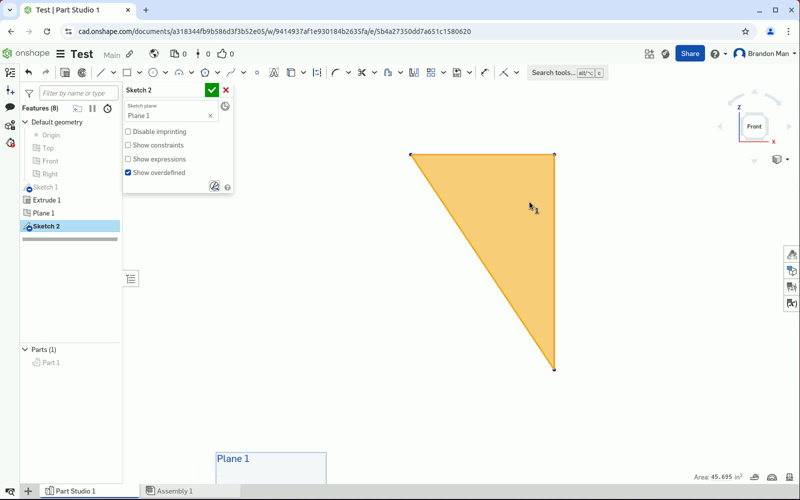
scroll(-6)
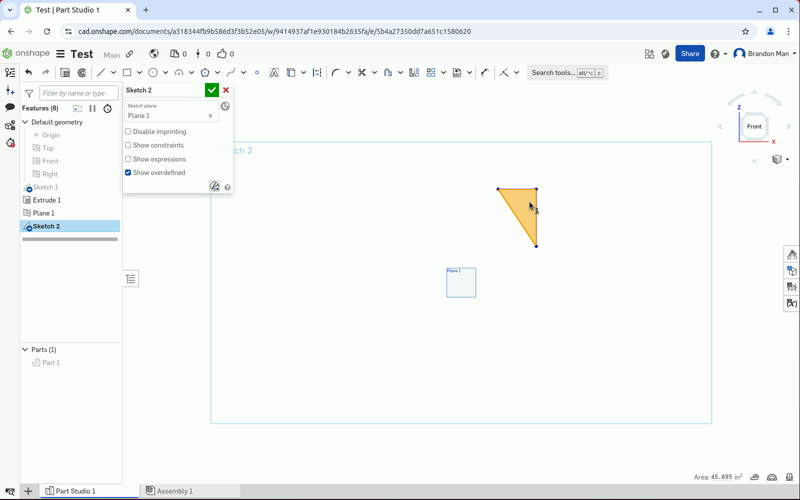
mouse_move(73, 352)
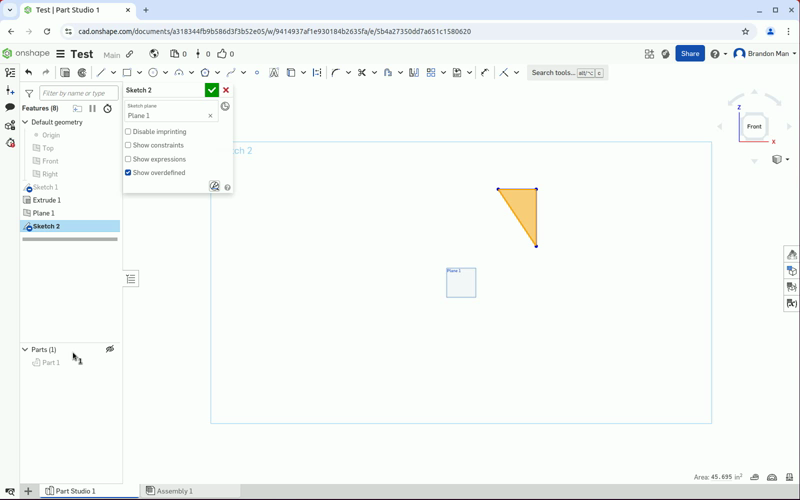
key(shift+y)
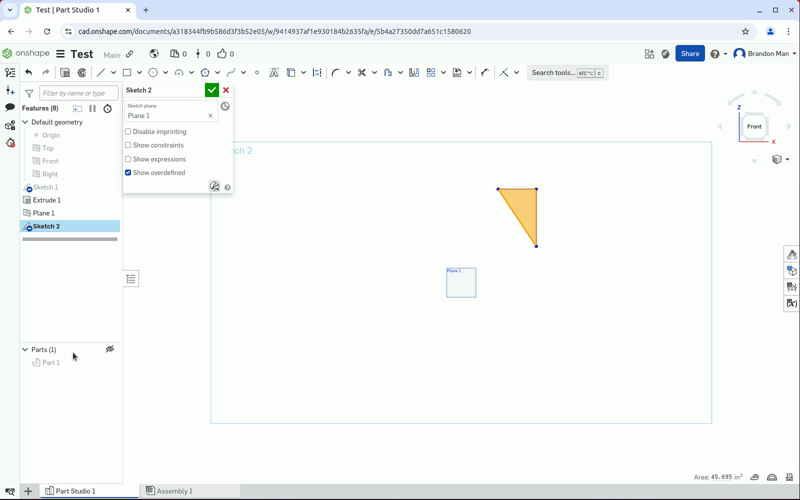
key(shift+e)
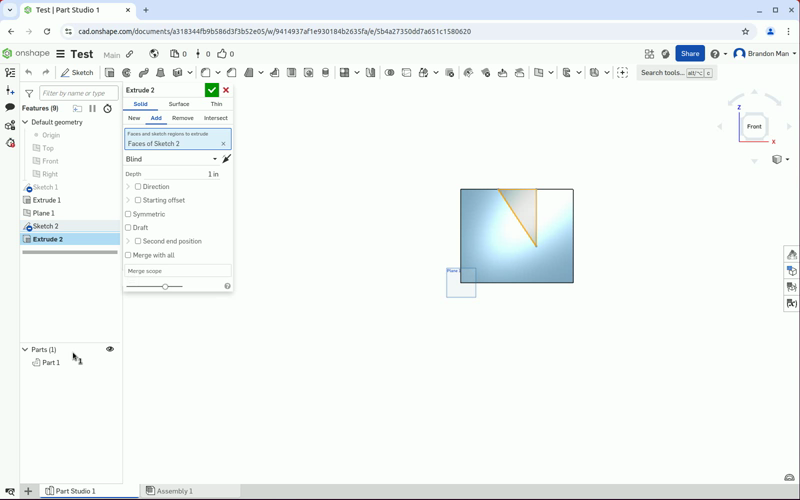
mouse_move(143, 106)
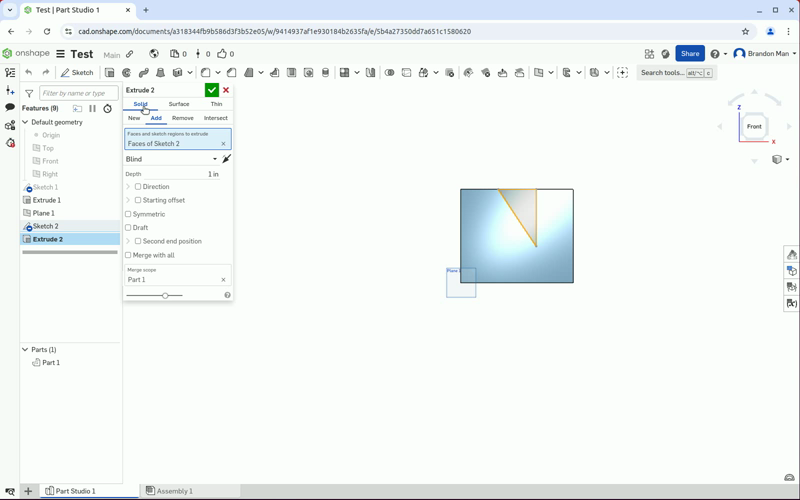
click(143, 106)
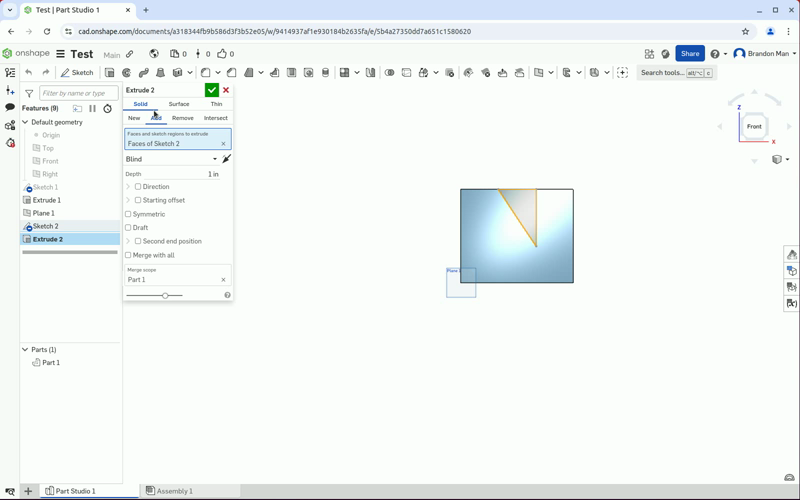
mouse_move(186, 120)
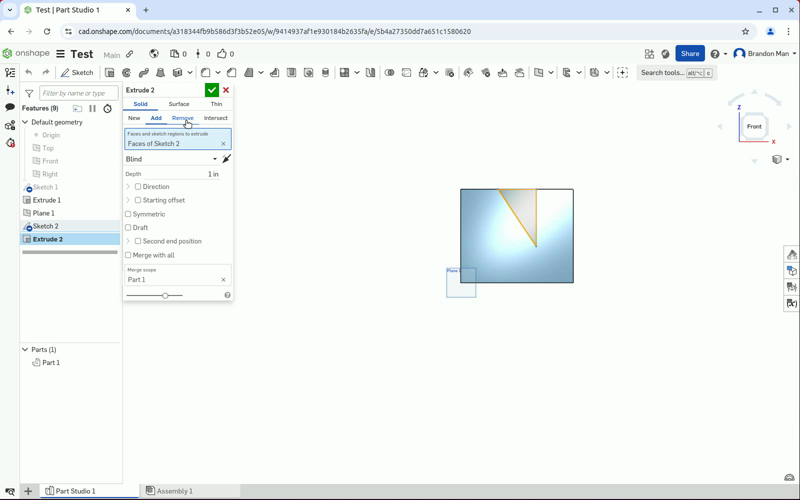
click(186, 120)
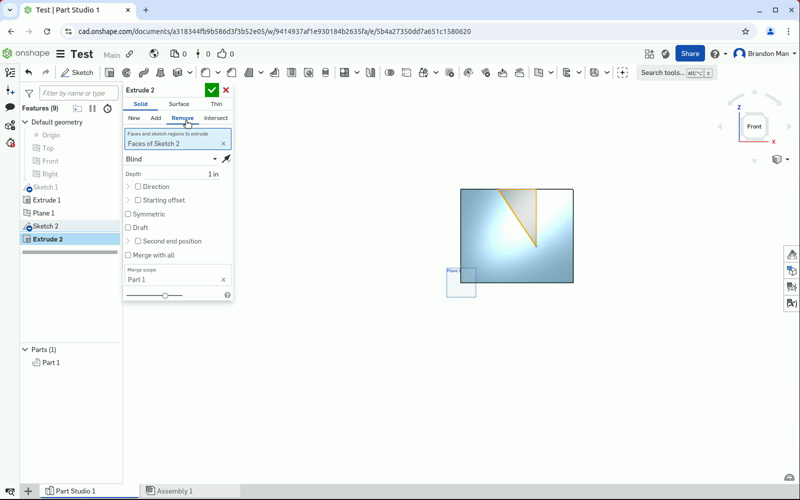
key(tab, 4)
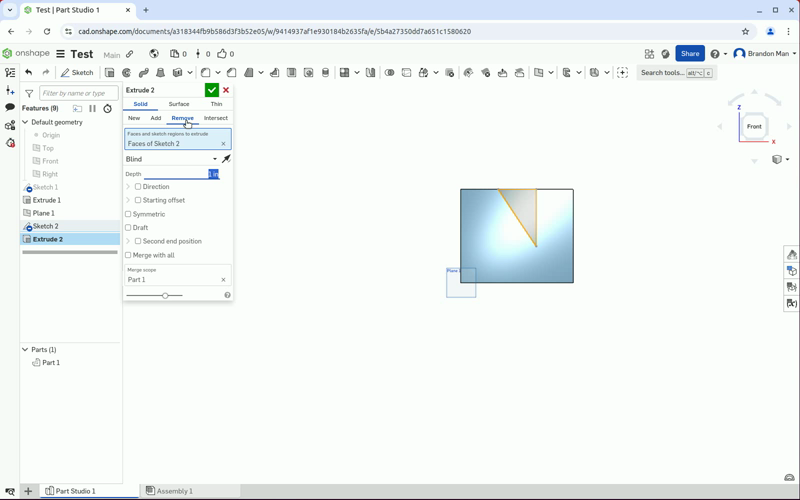
text(15.405)
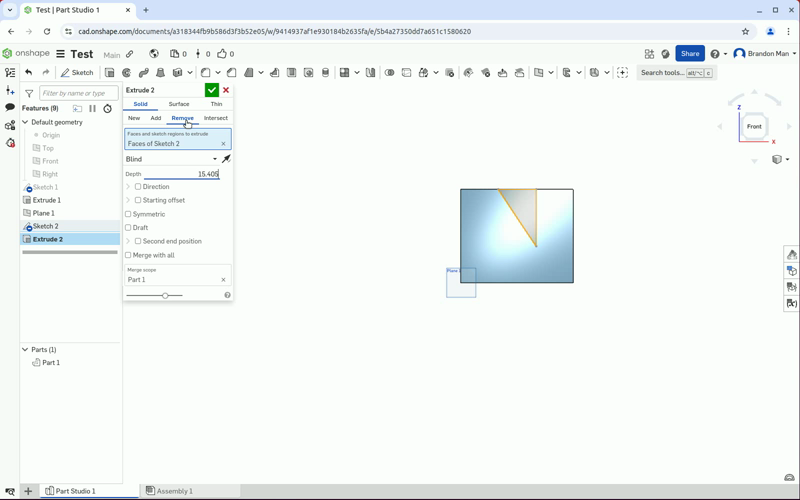
key(tab, 6)
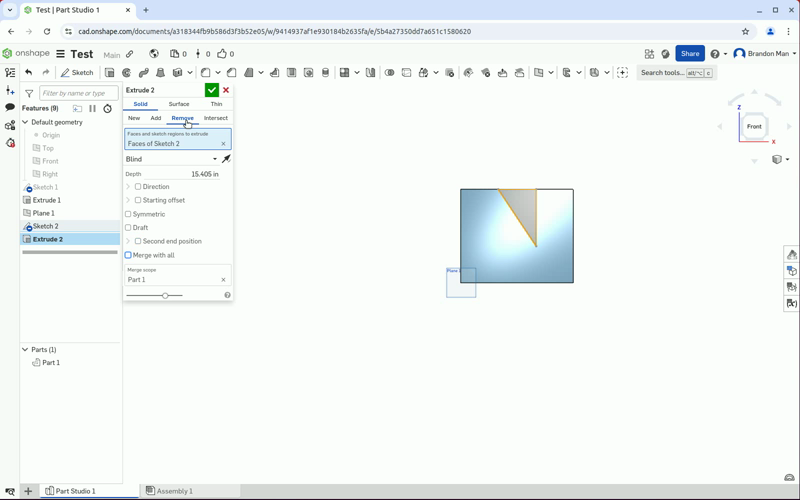
key(space)
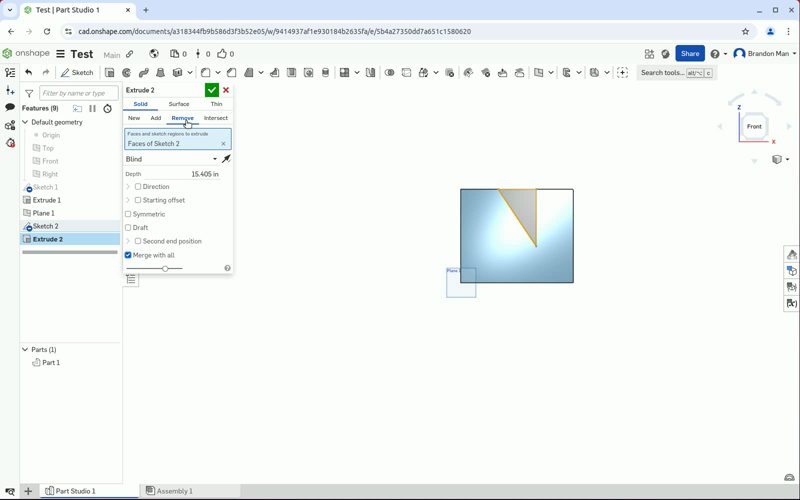
key(enter)
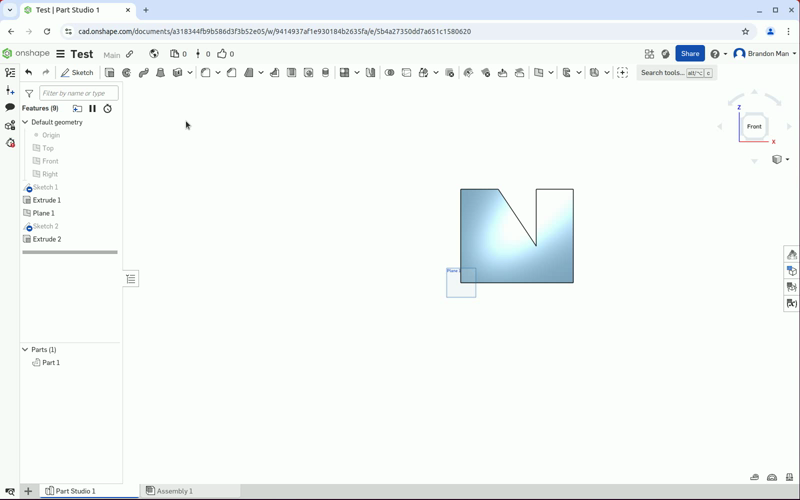
key(shift+h)
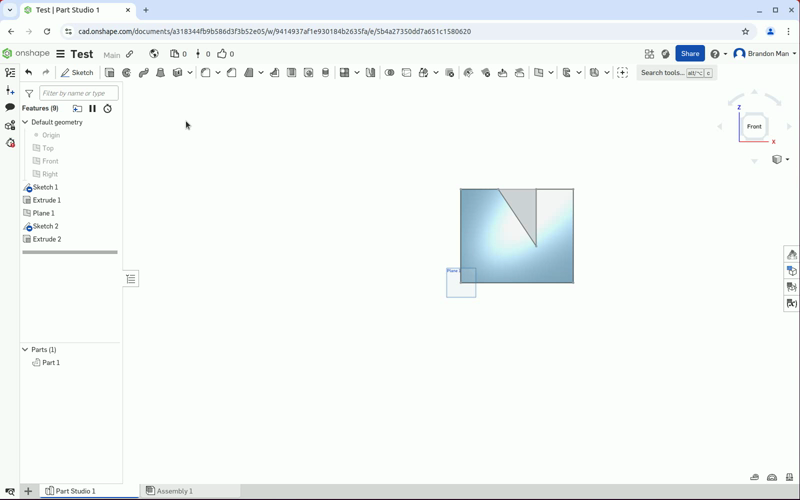
key(shift+h)
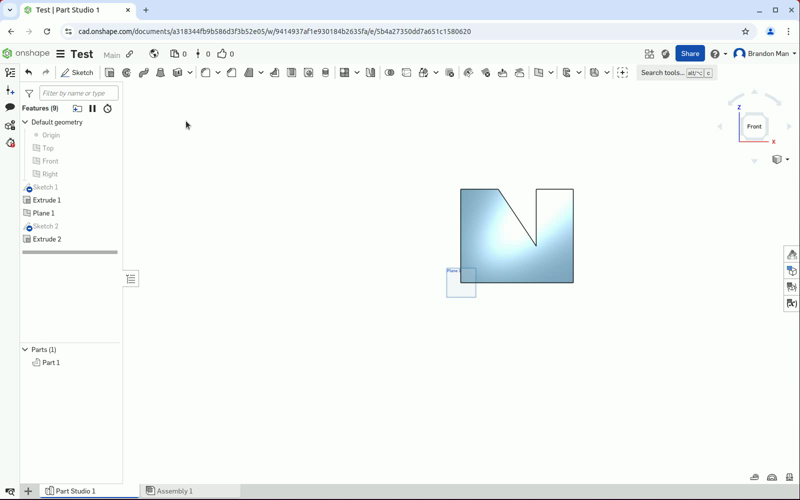
mouse_move(73, 189)
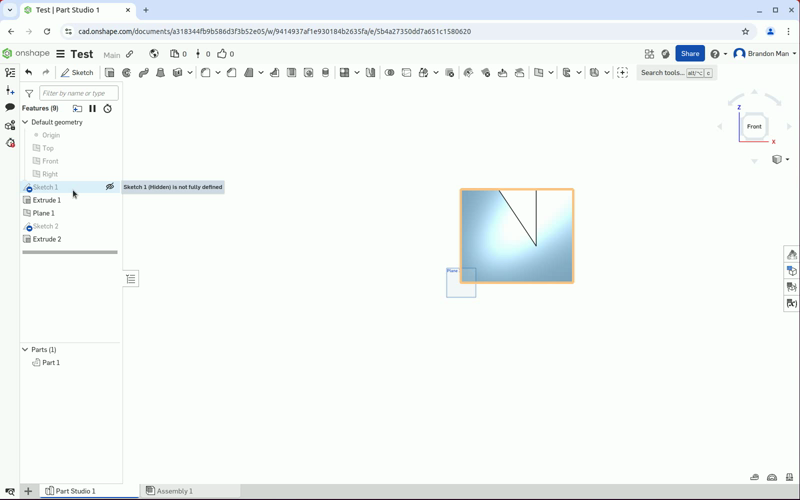
click(73, 189)
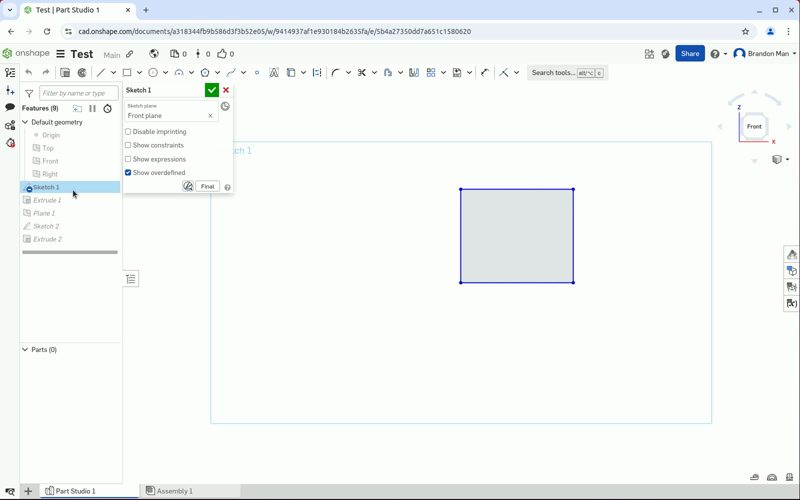
mouse_move(229, 92)
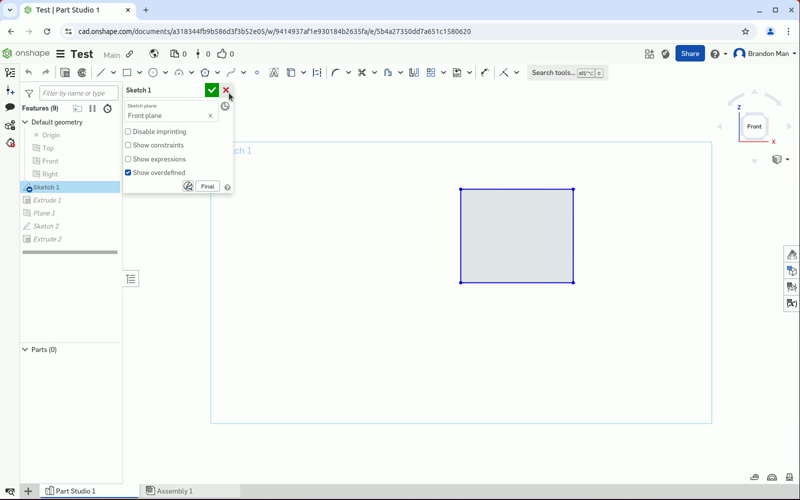
click(229, 92)
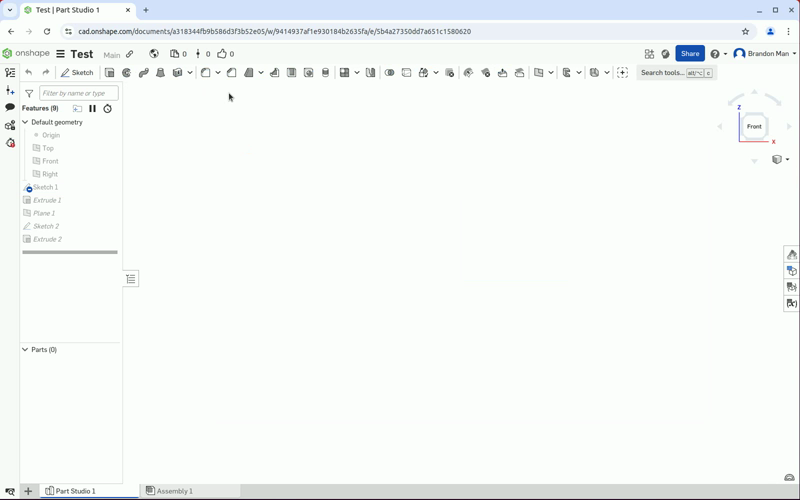
key(shift+s)
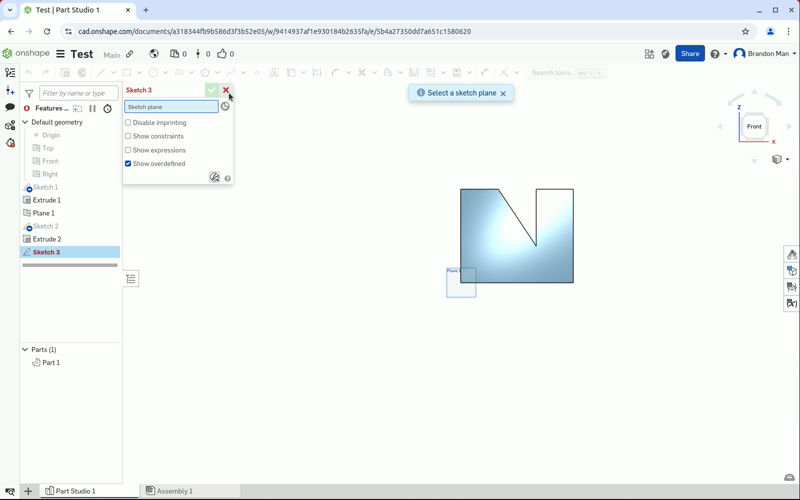
mouse_move(73, 215)
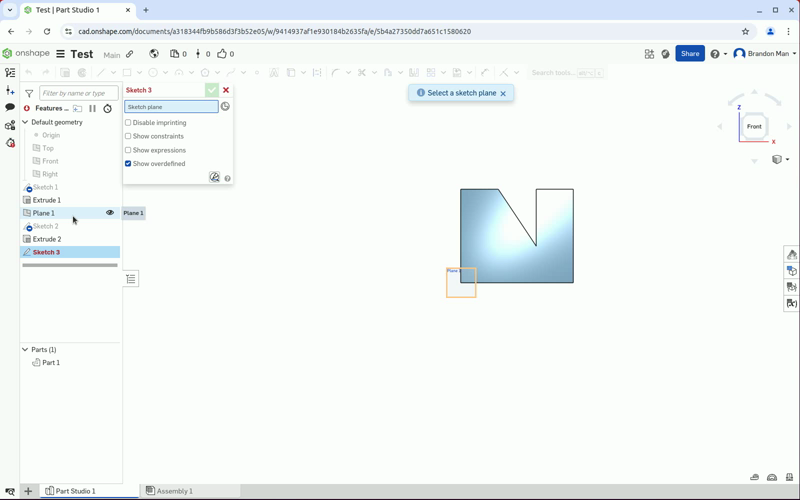
click(73, 215)
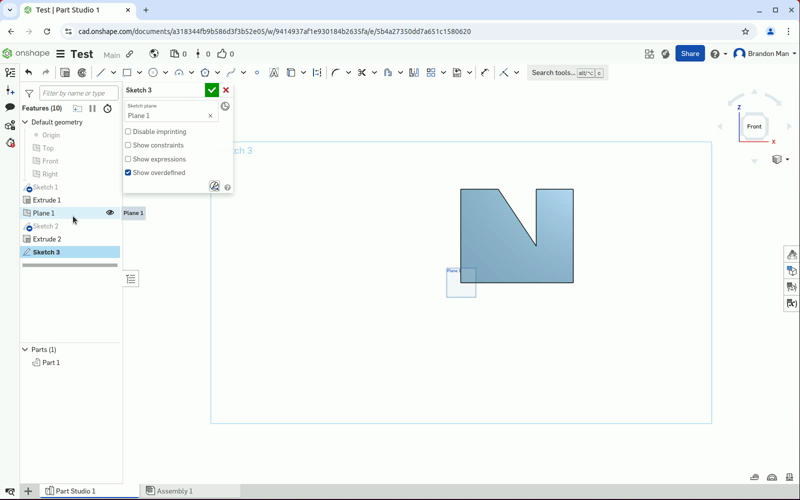
mouse_move(73, 352)
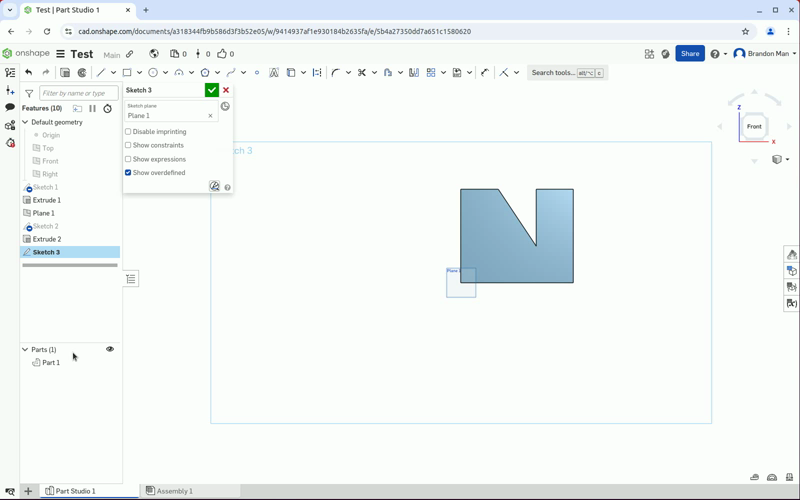
key(y)
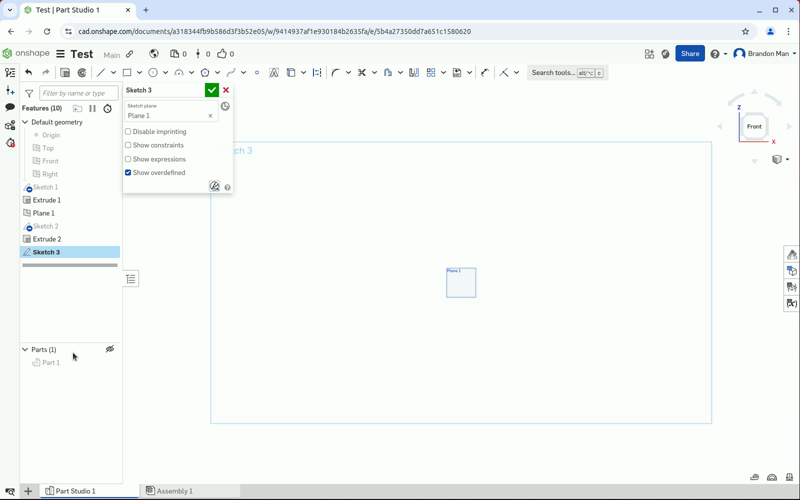
key(l)
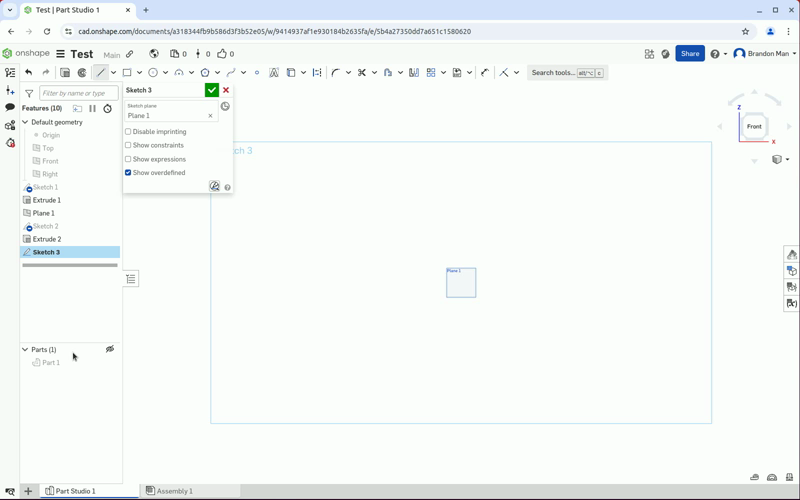
key_down(shift)
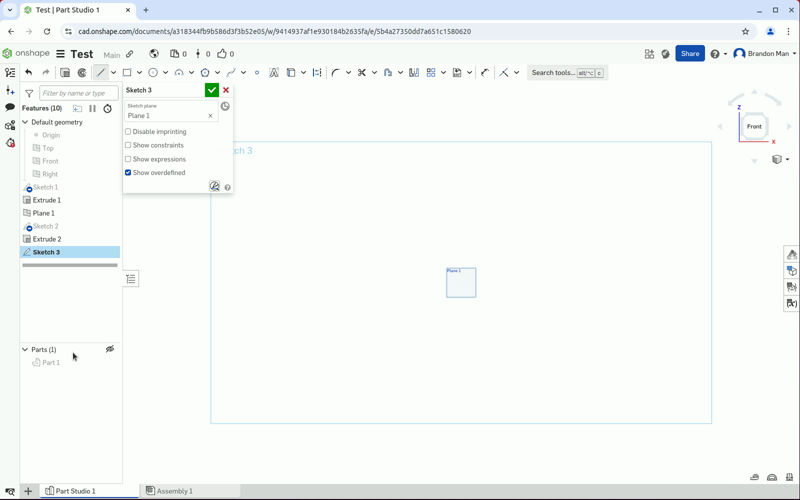
mouse_move(535, 245)
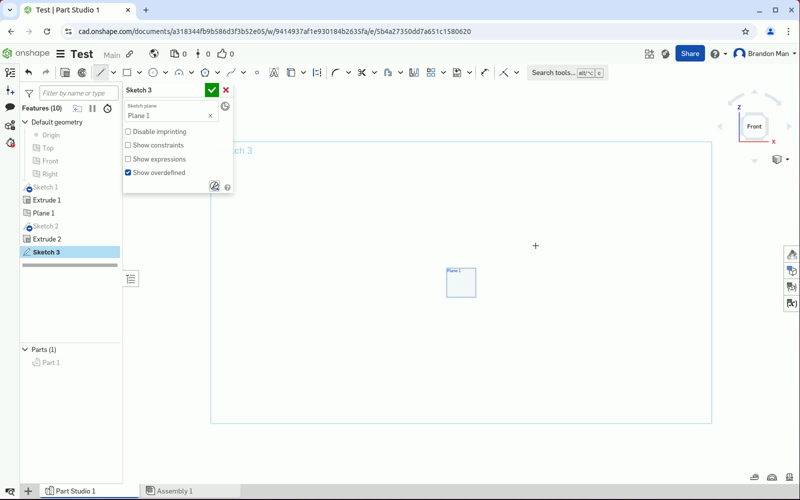
click(535, 245)
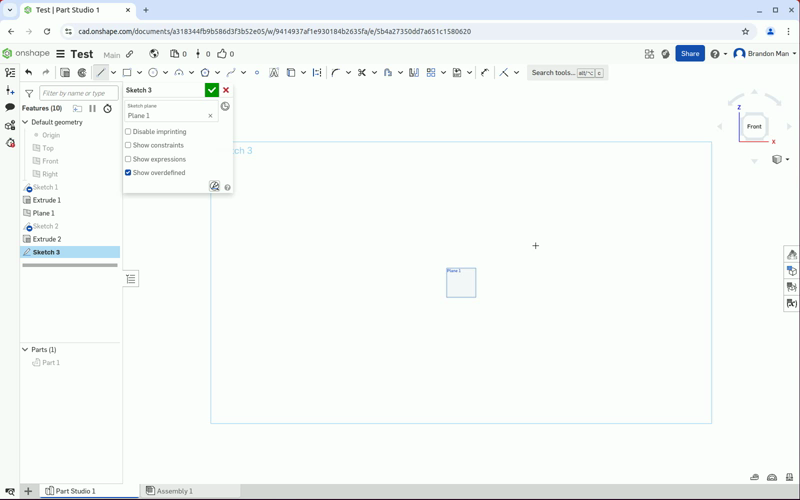
key_up(shift)
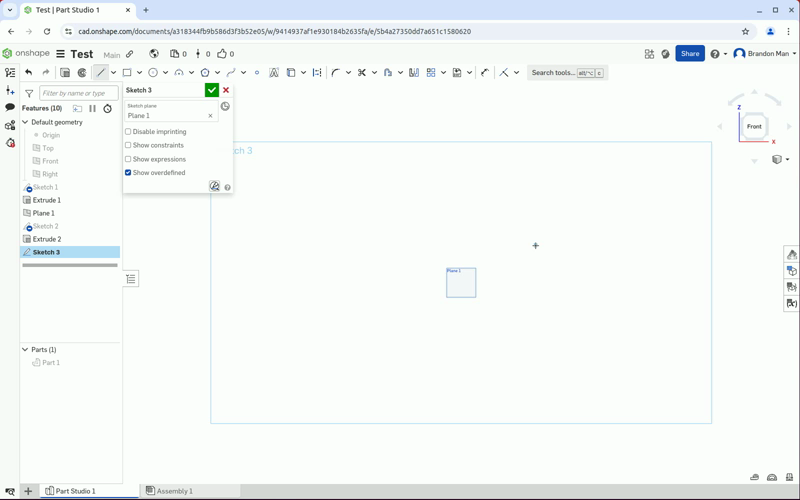
key_down(shift)
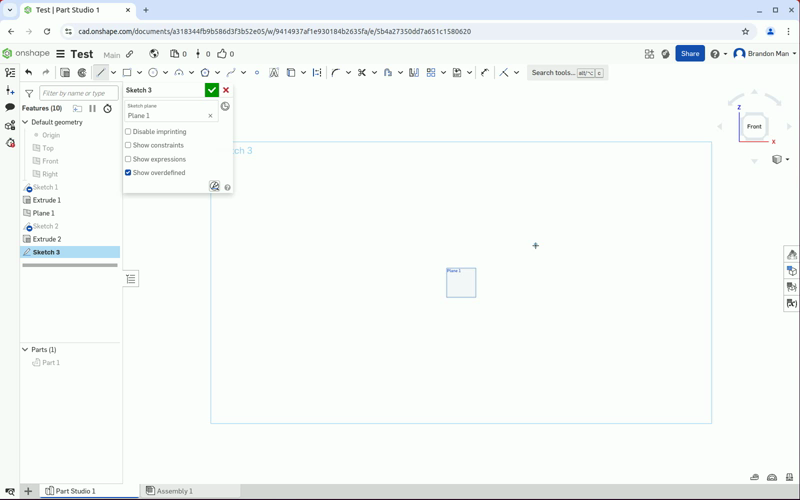
mouse_move(565, 245)
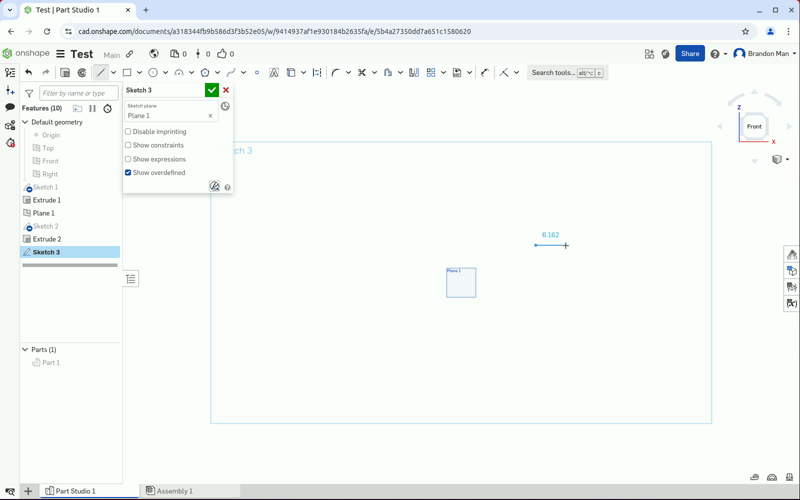
mouse_move(573, 245)
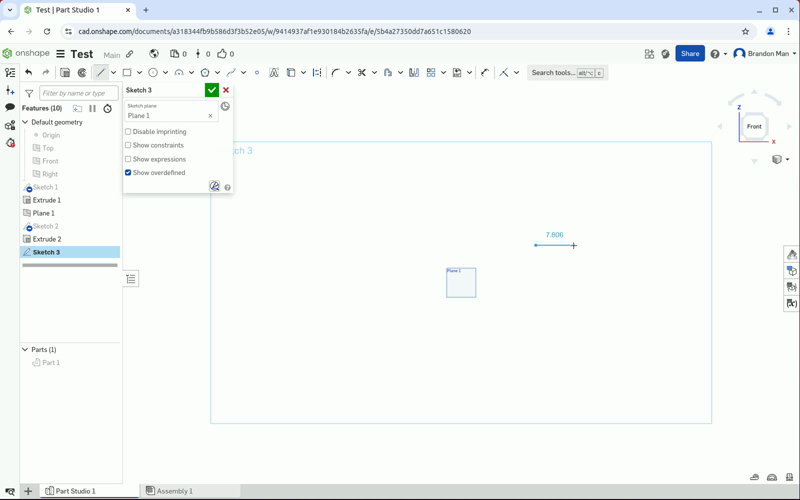
click(573, 245)
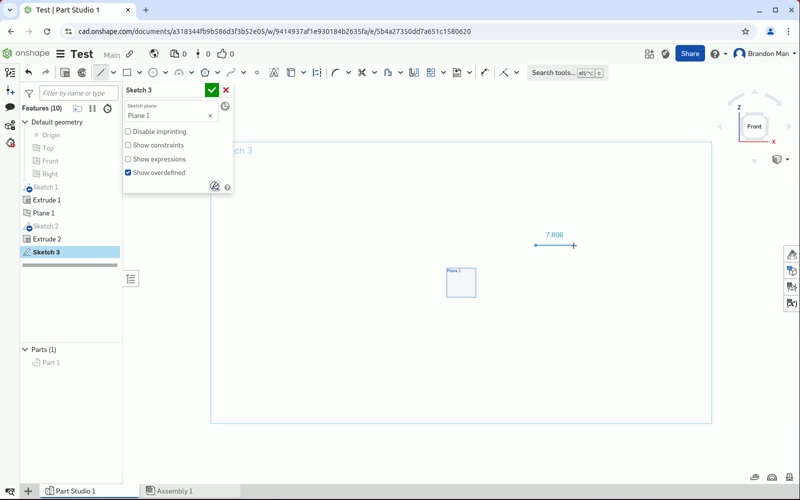
key_up(shift)
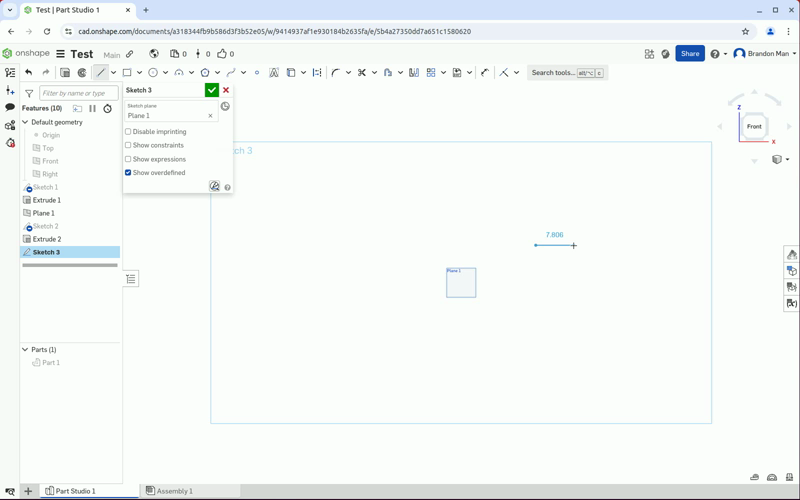
key_down(shift)
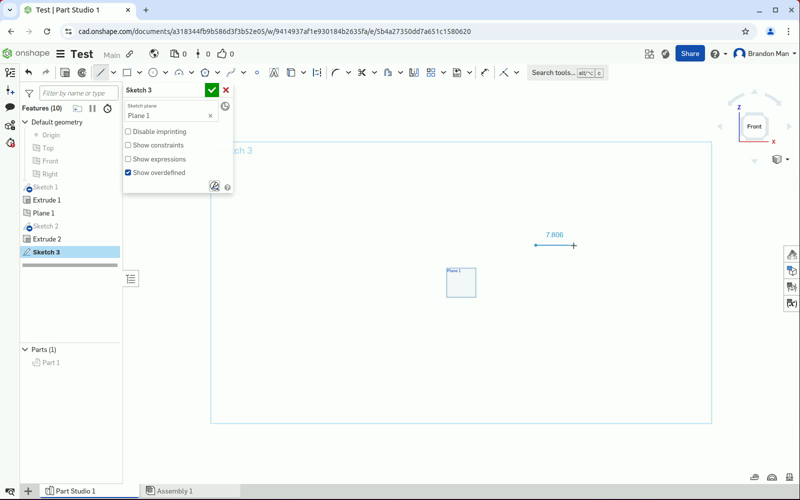
mouse_move(589, 245)
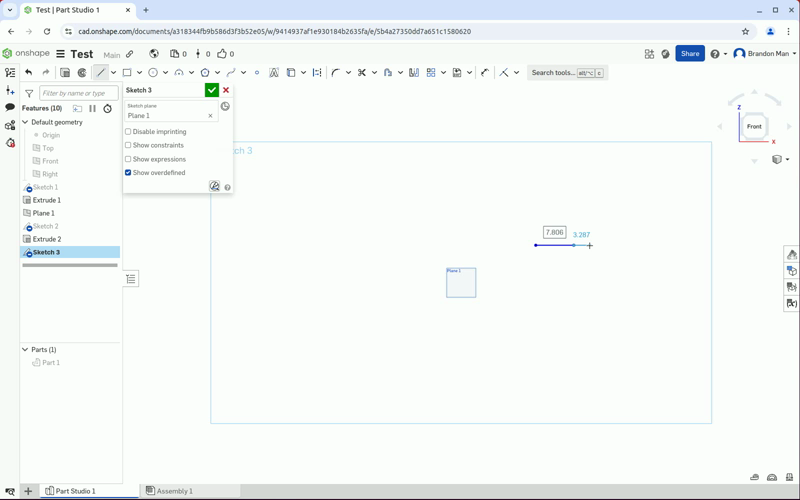
mouse_move(573, 188)
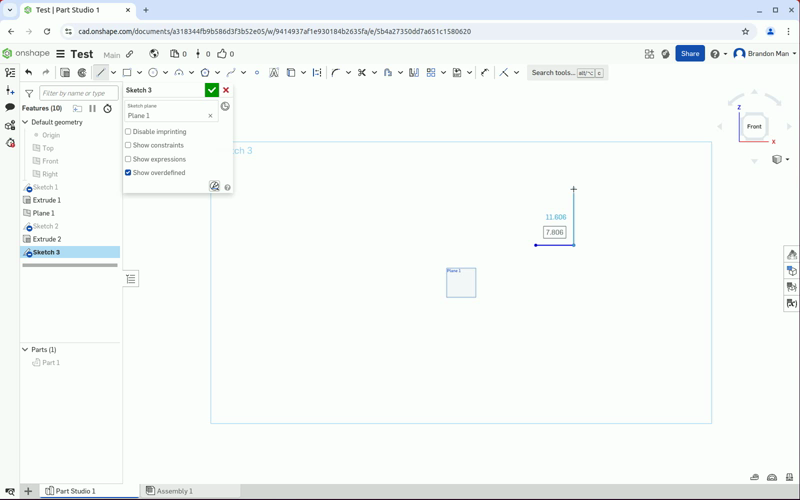
click(573, 188)
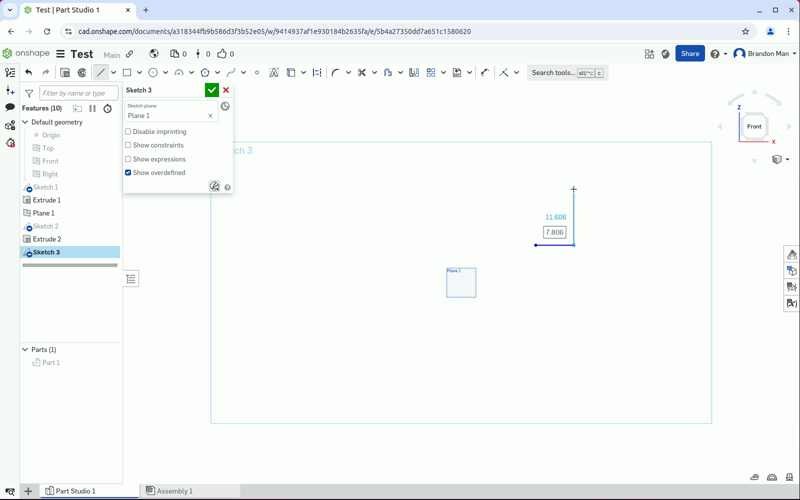
key_up(shift)
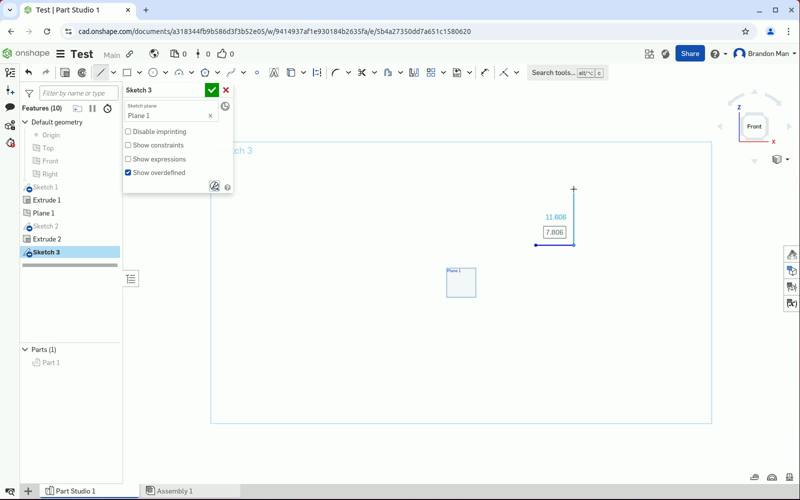
key_down(shift)
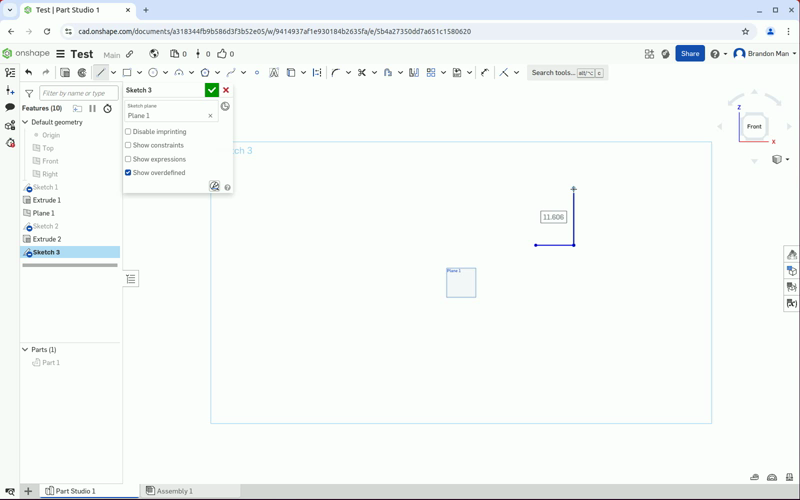
mouse_move(589, 188)
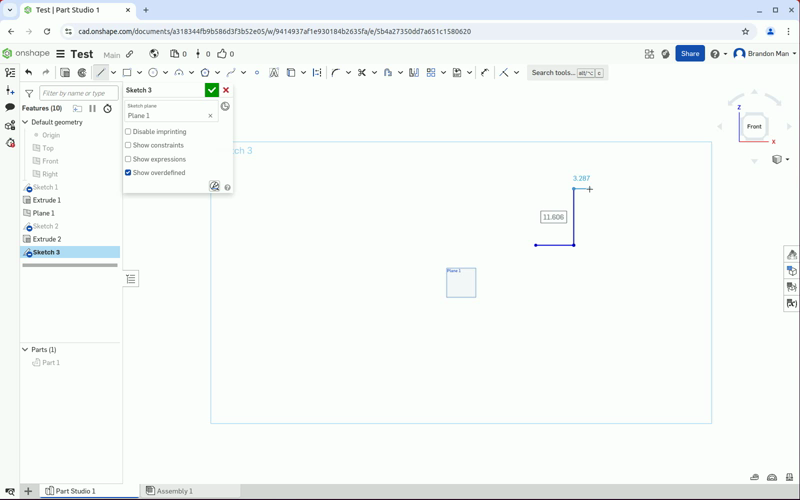
mouse_move(535, 188)
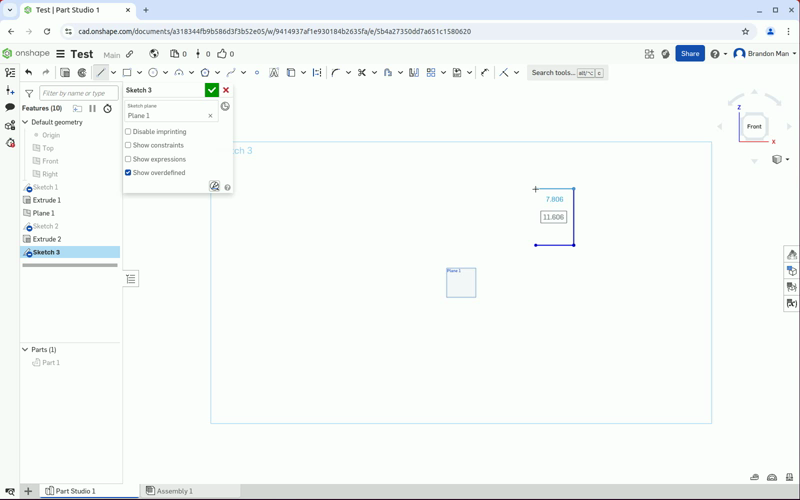
click(535, 188)
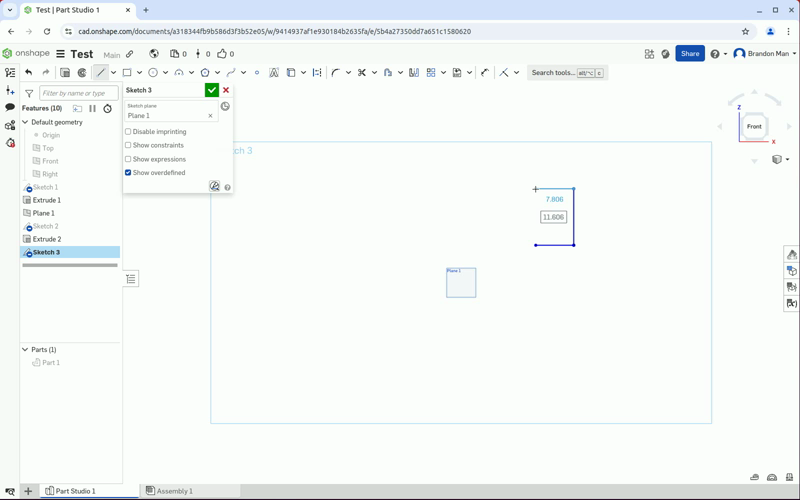
key_up(shift)
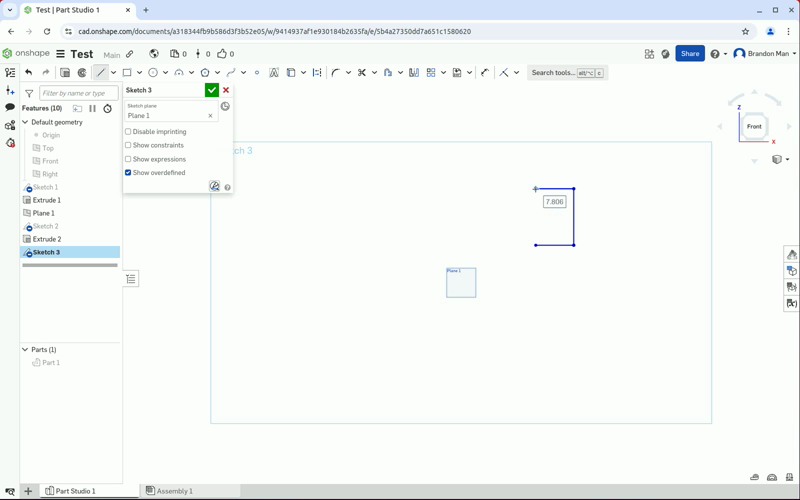
mouse_move(565, 188)
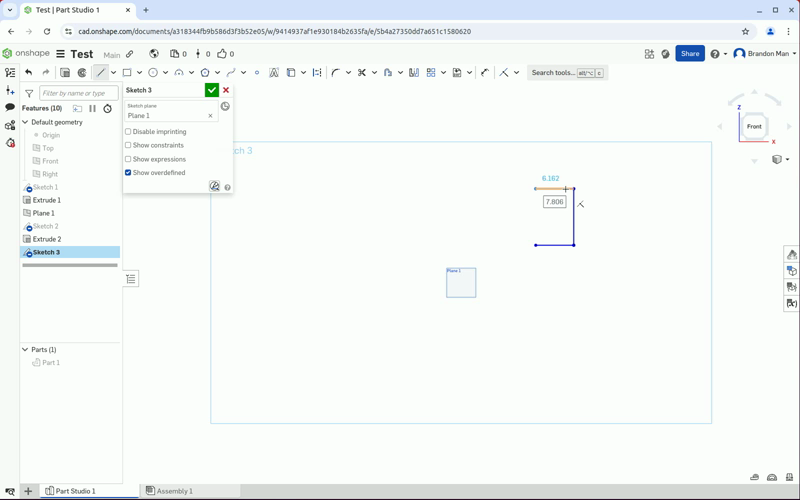
key_down(shift)
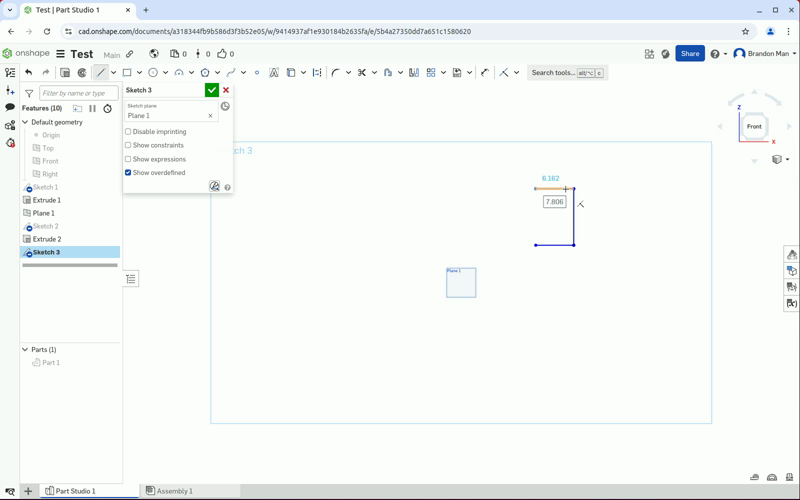
mouse_move(535, 245)
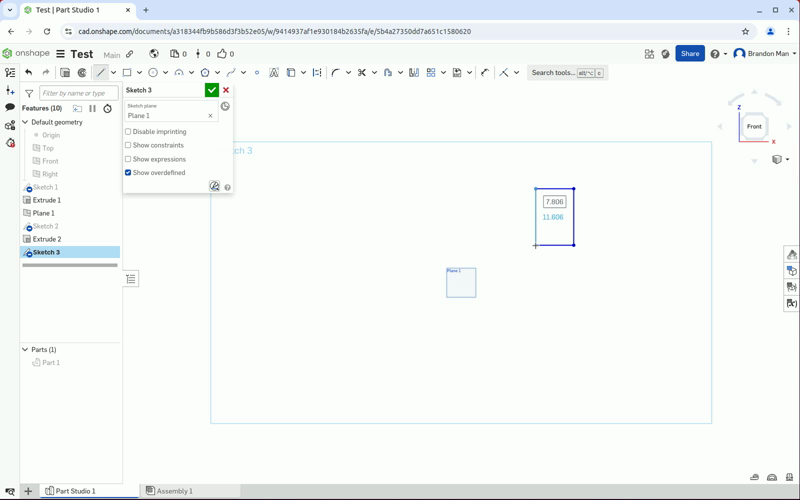
key_up(shift)
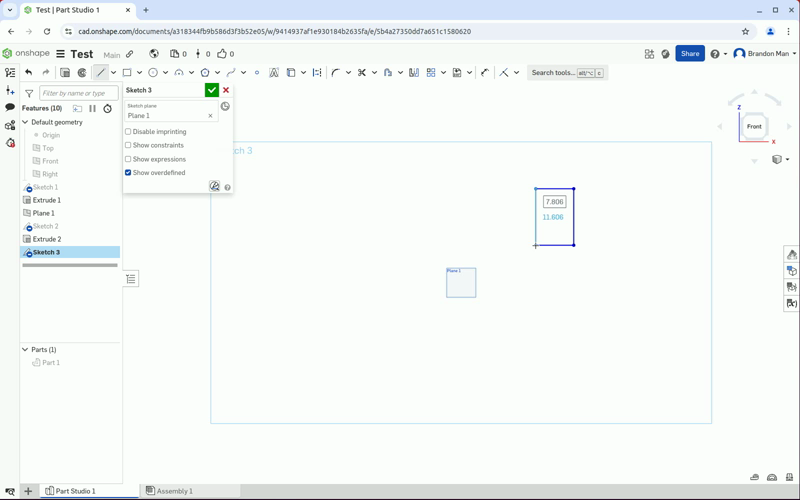
click(535, 245)
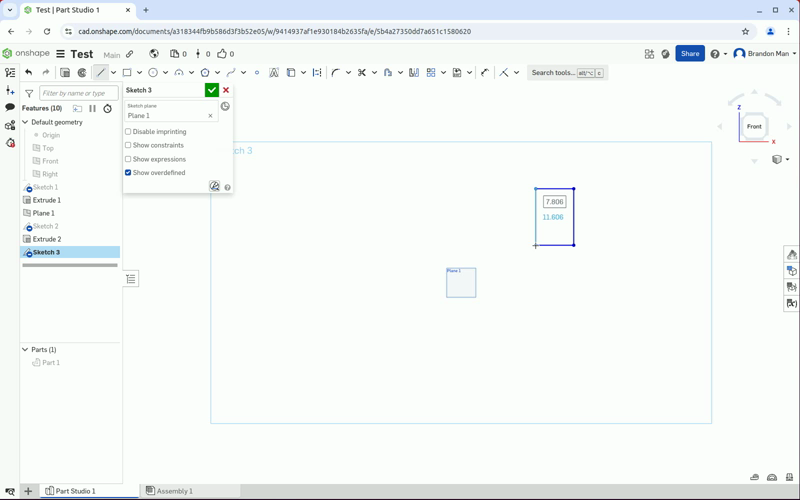
key(esc)
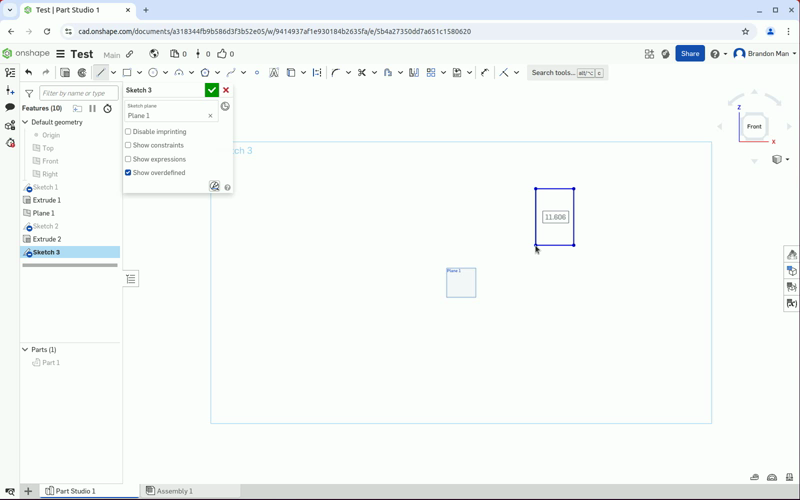
mouse_move(562, 194)
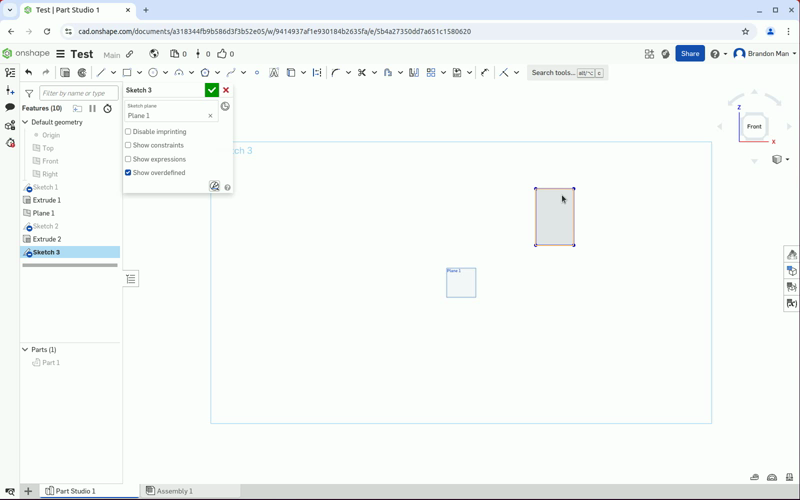
click(562, 194)
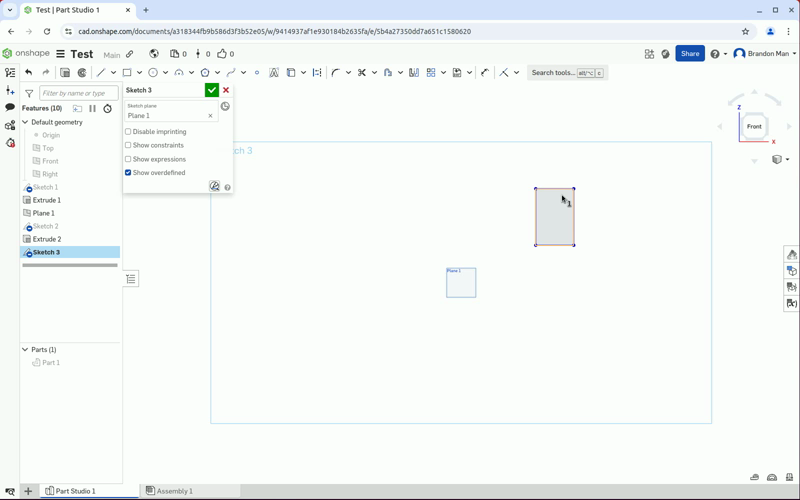
mouse_move(73, 352)
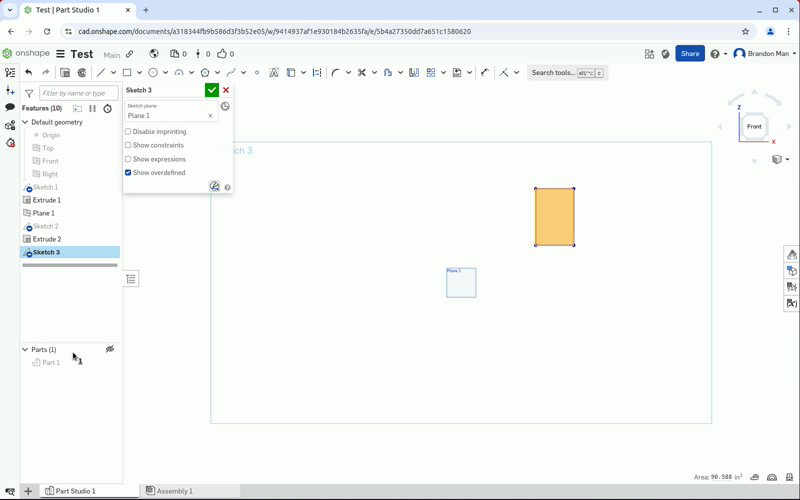
key(shift+y)
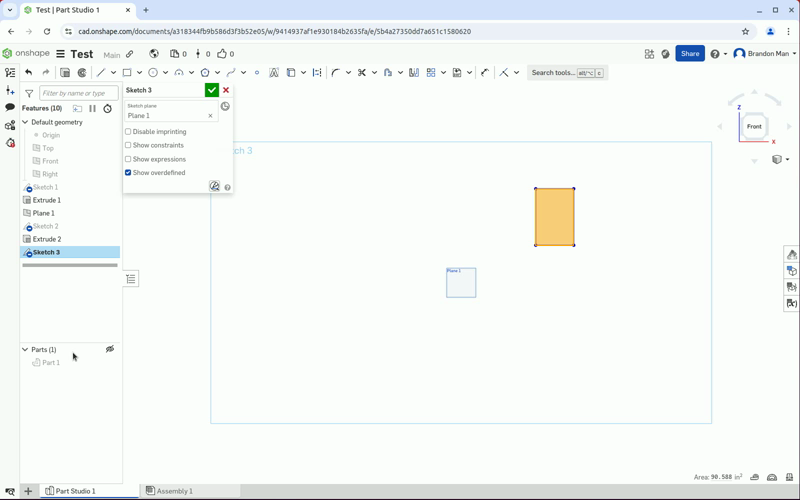
key(shift+e)
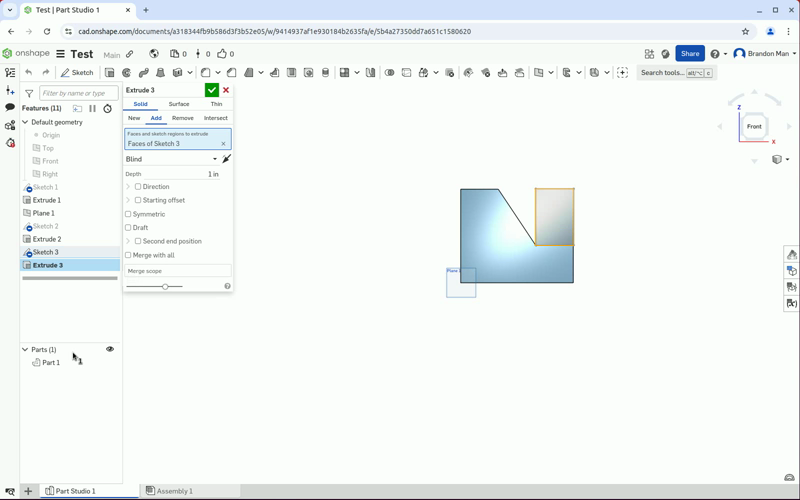
mouse_move(143, 106)
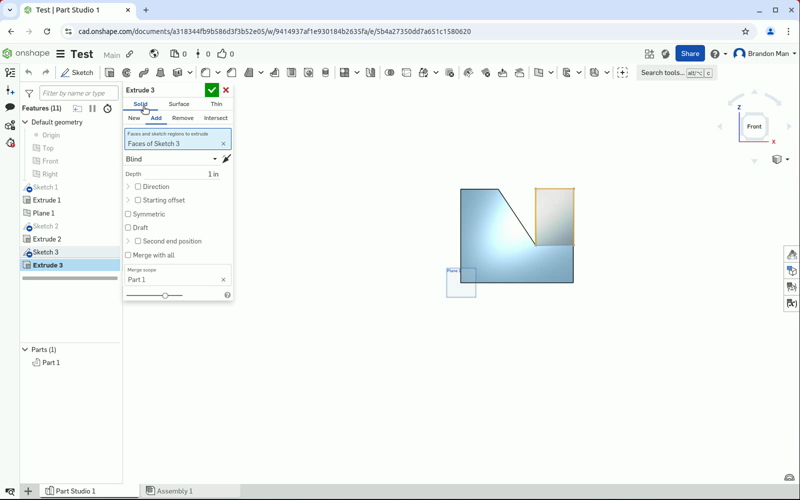
click(143, 106)
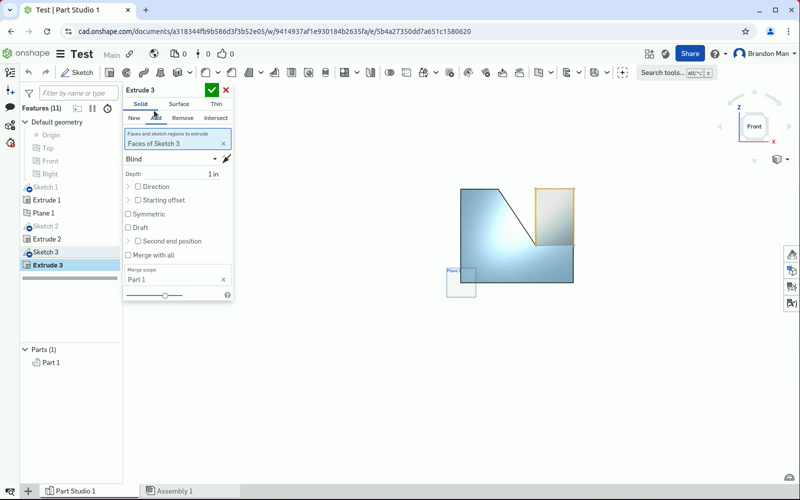
mouse_move(186, 120)
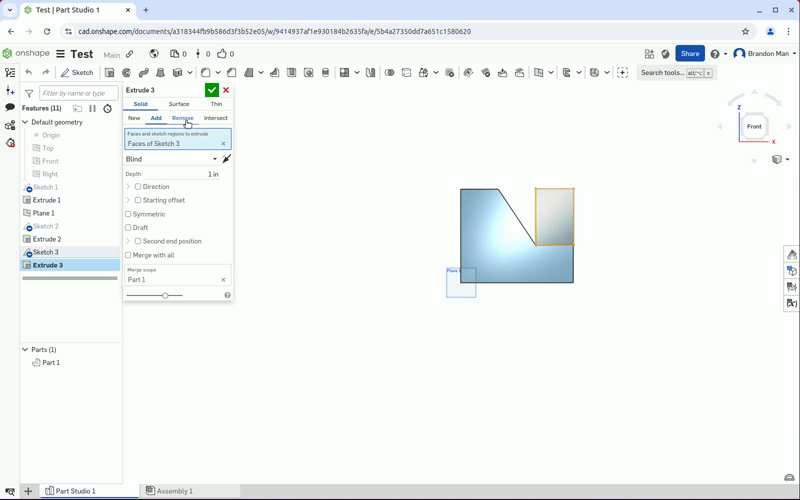
click(186, 120)
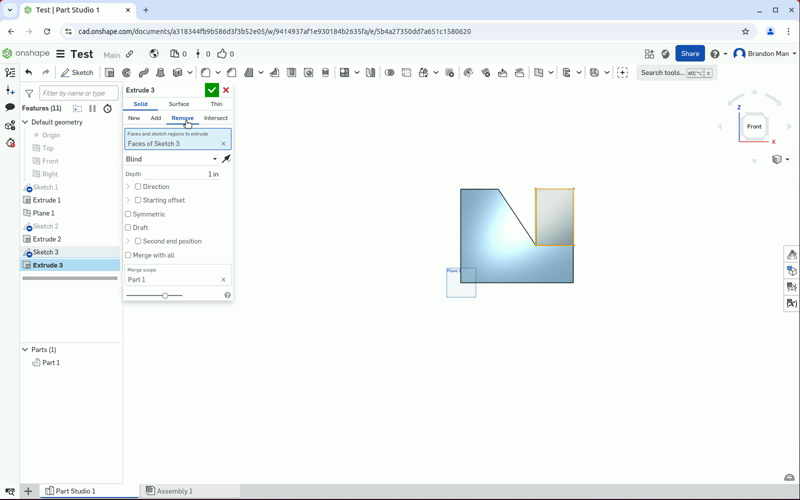
key(tab, 4)
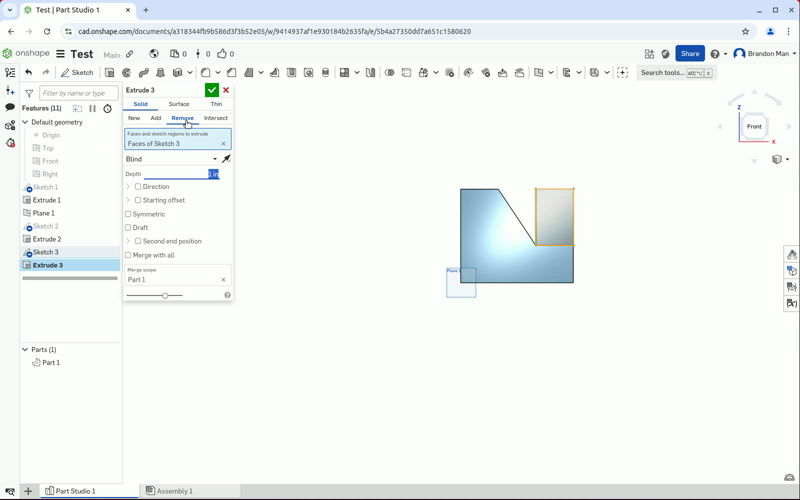
text(15.405)
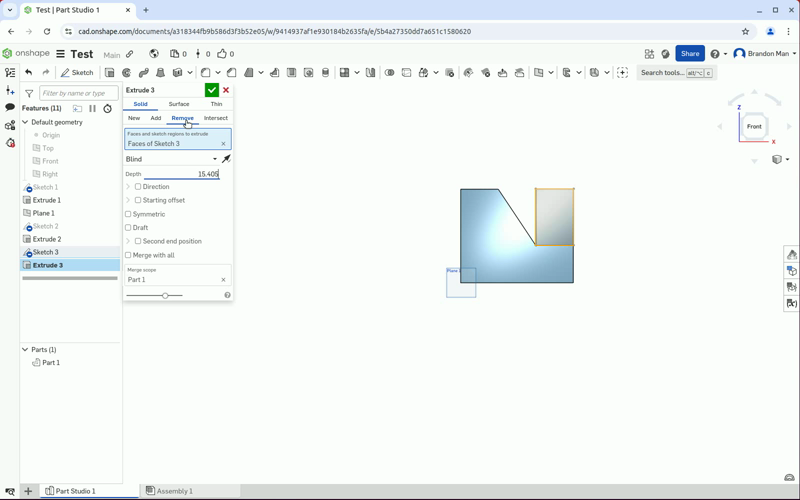
key(tab, 6)
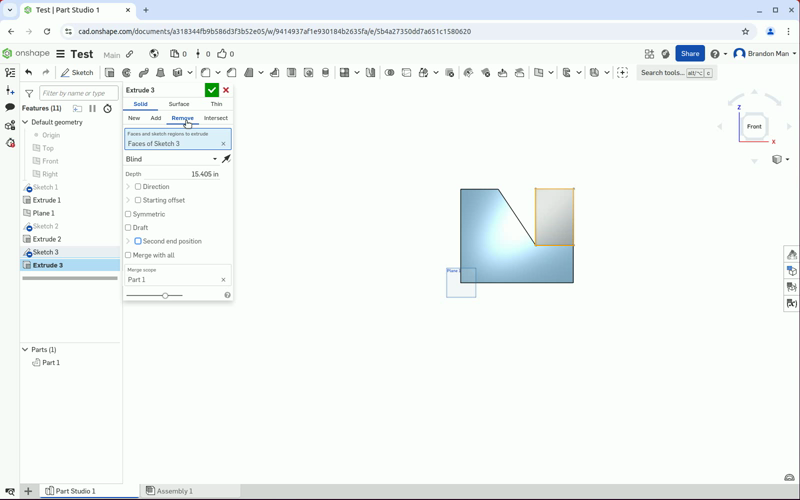
key(space)
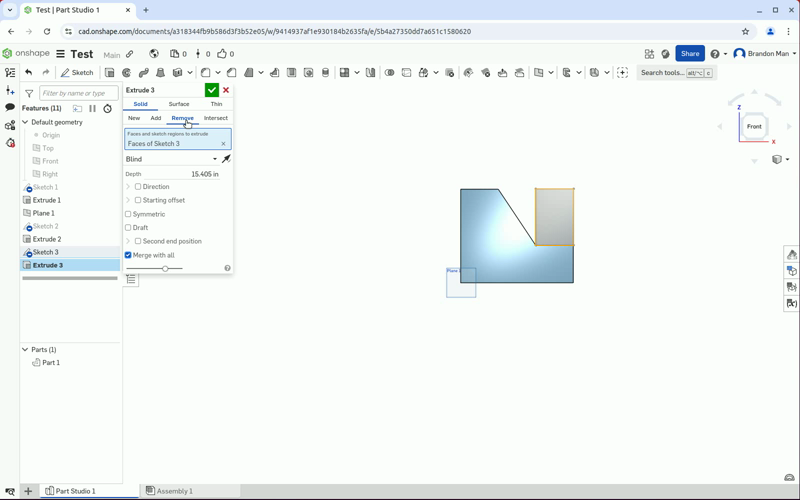
key(enter)
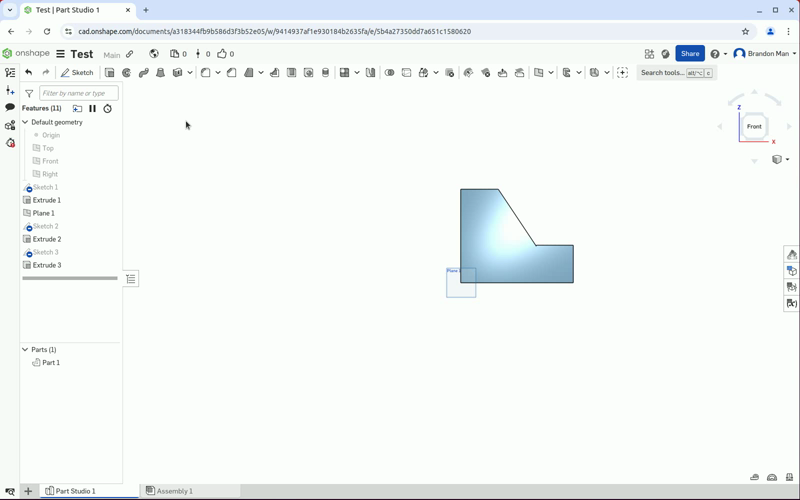
key(shift+h)
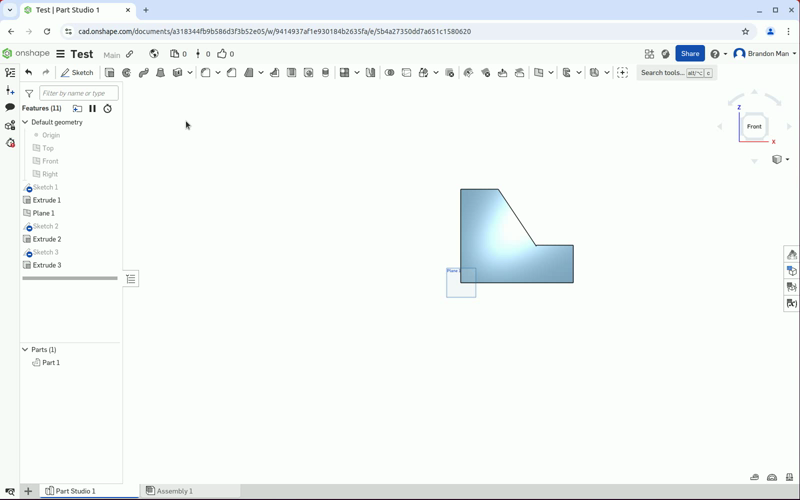
key(shift+h)
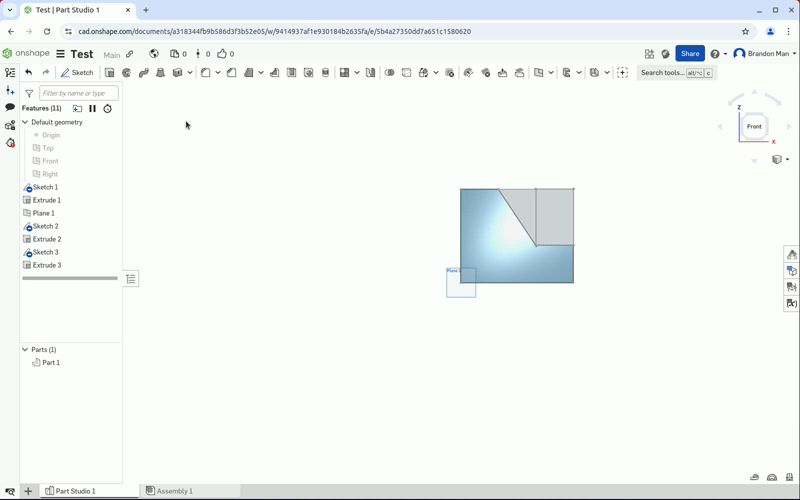
key(shift+7)
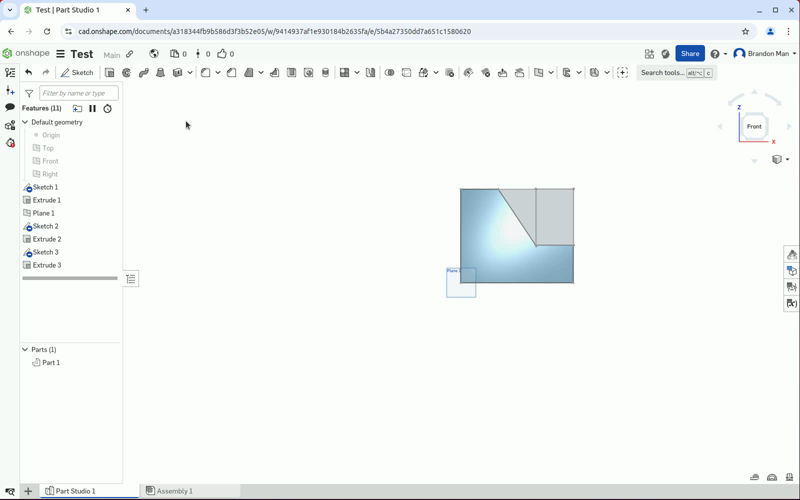
key(left, 2)
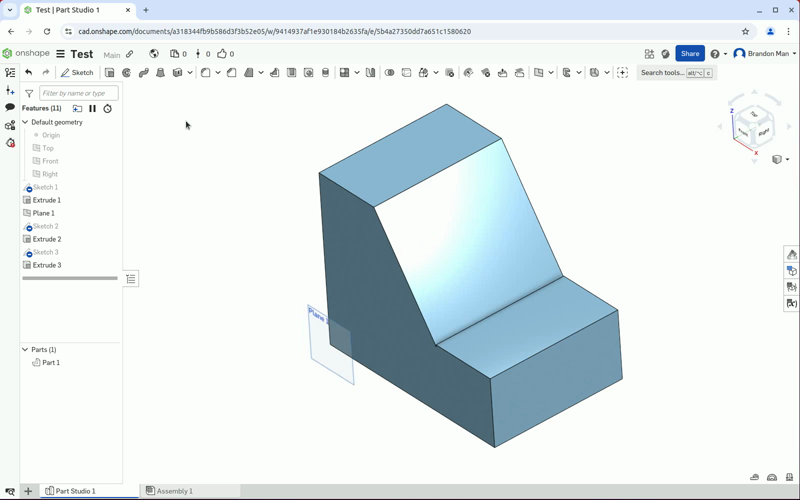
key(down, 2)
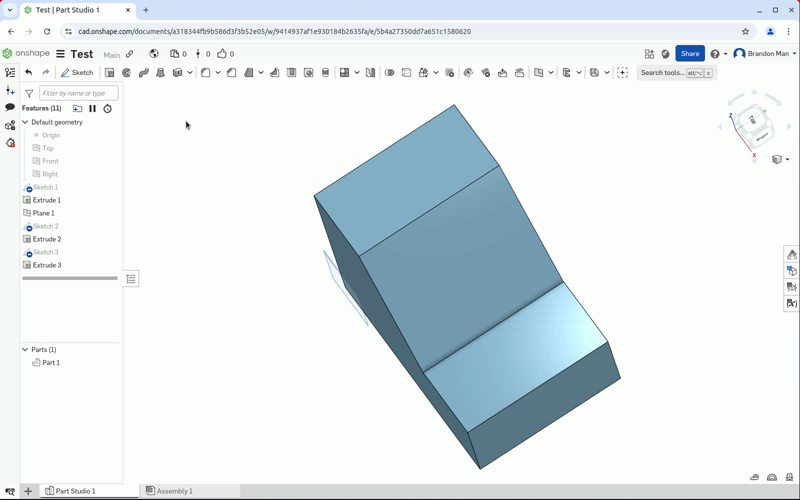
key(up, 2)
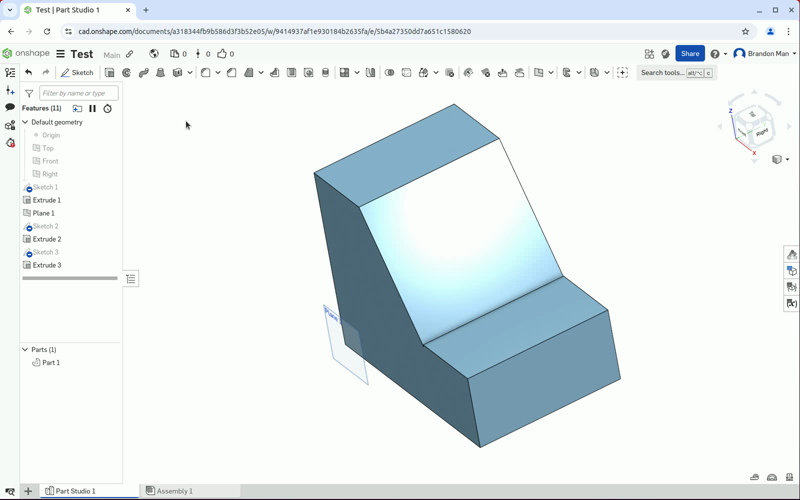
key(right, 2)
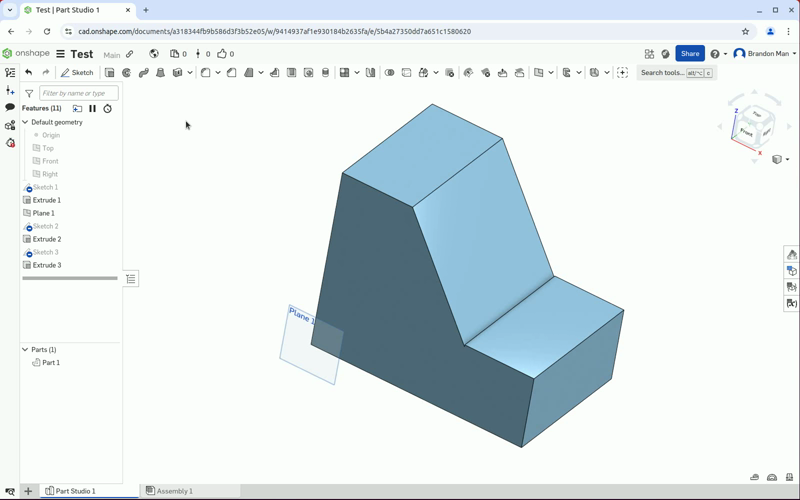
mouse_move(73, 189)
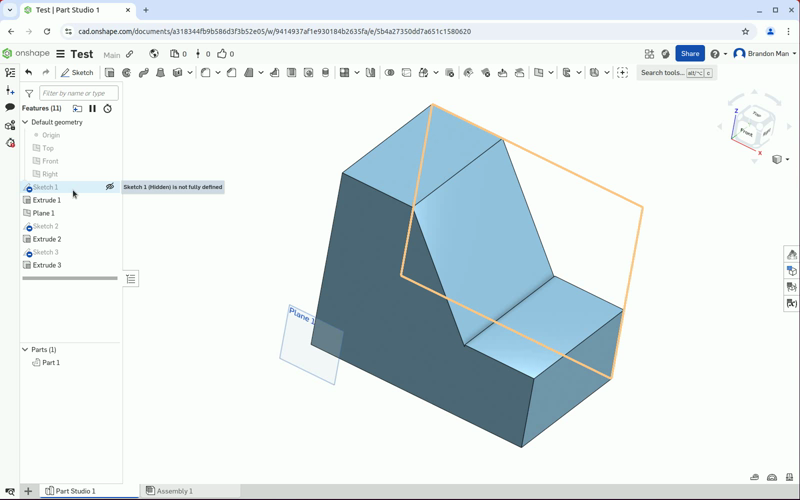
click(73, 189)